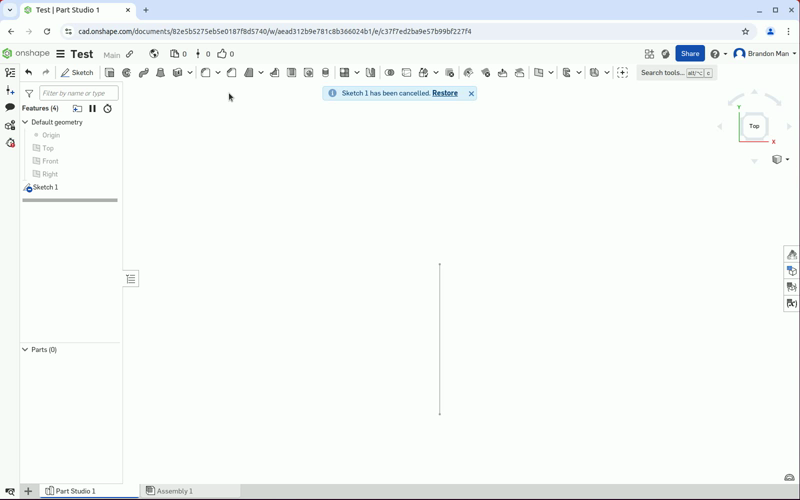
key(shift+h)
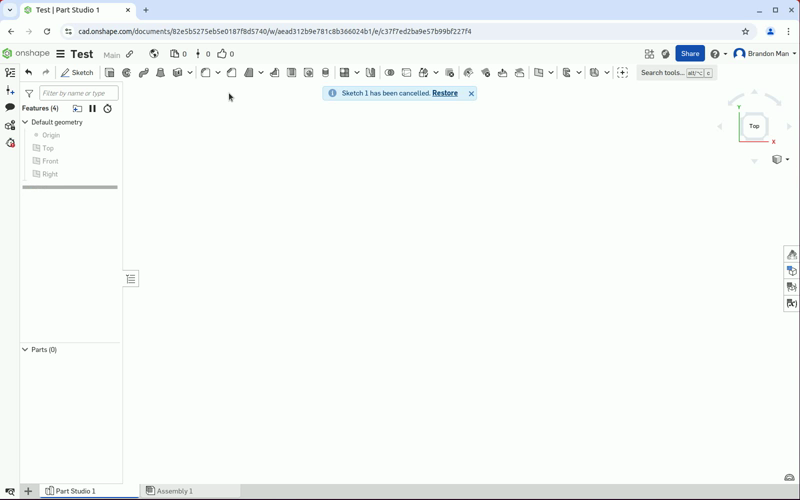
key(shift+s)
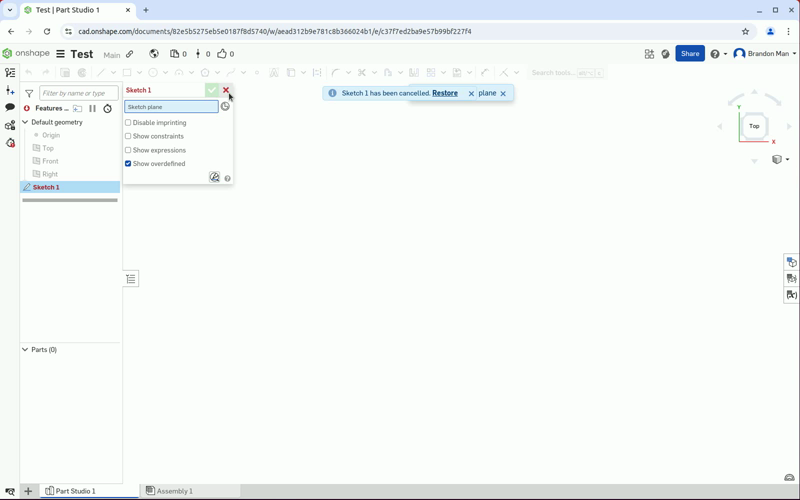
mouse_move(73, 150)
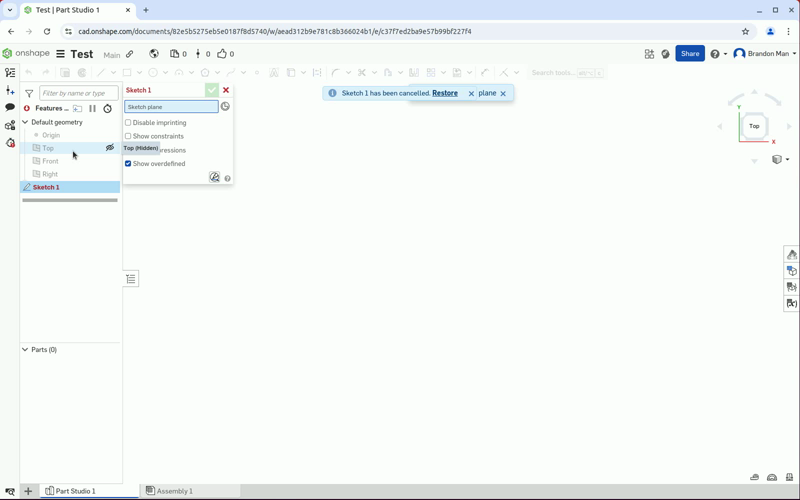
click(73, 150)
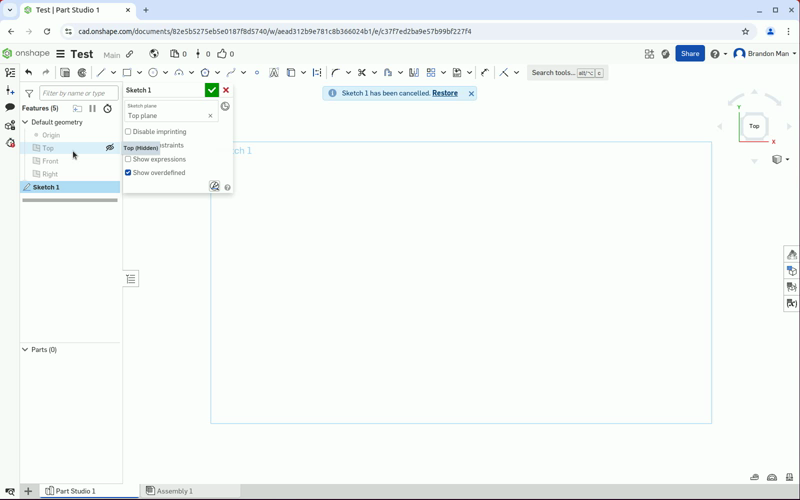
mouse_move(73, 352)
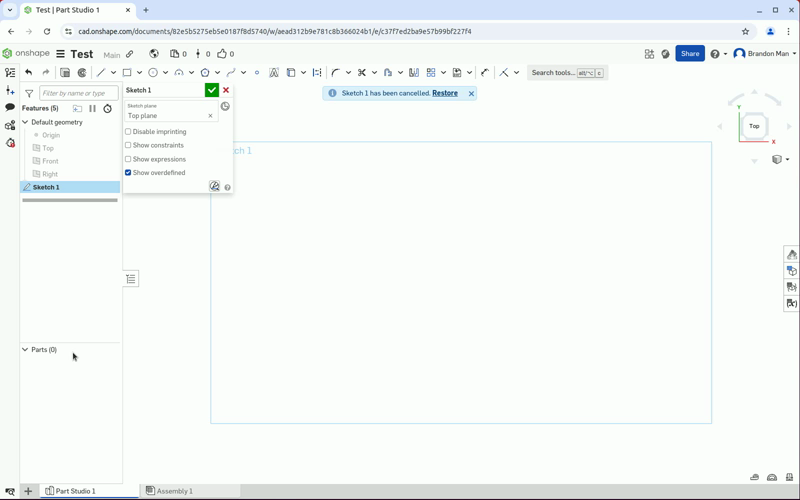
key(y)
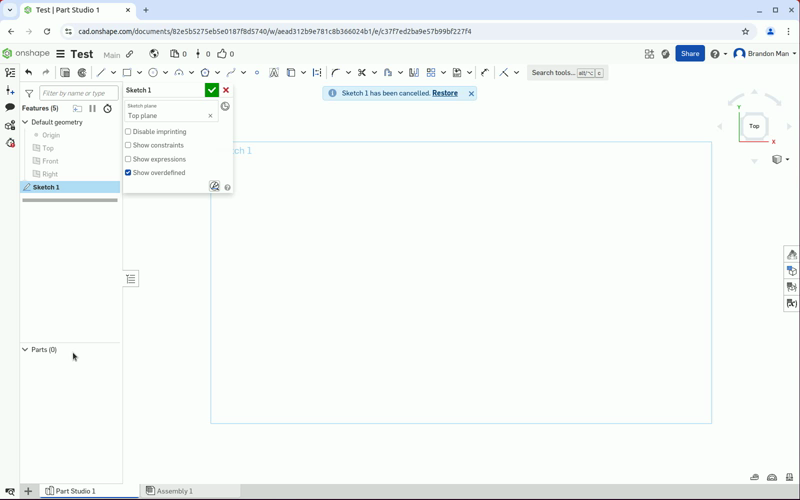
key(l)
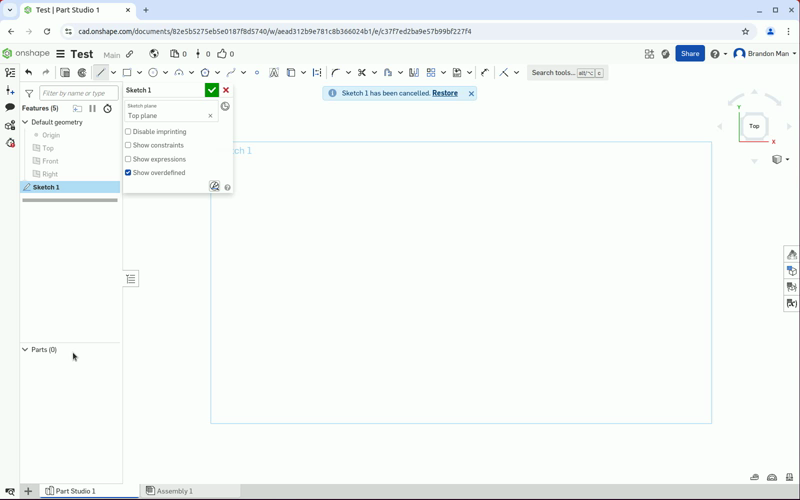
key_down(shift)
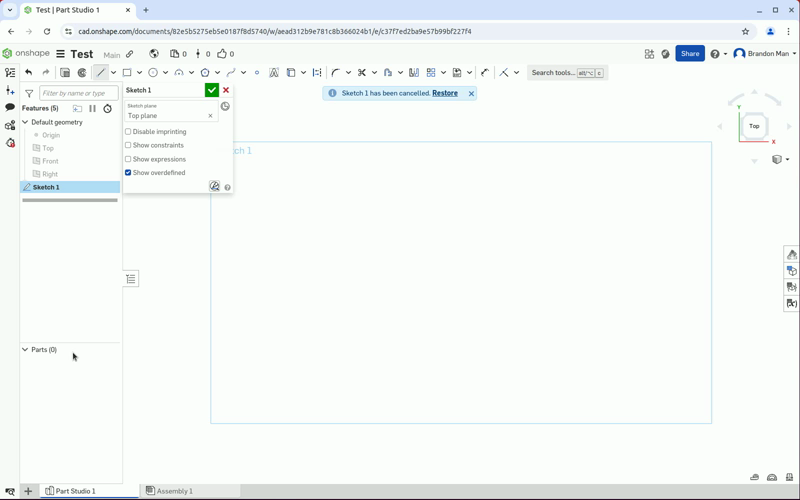
mouse_move(363, 339)
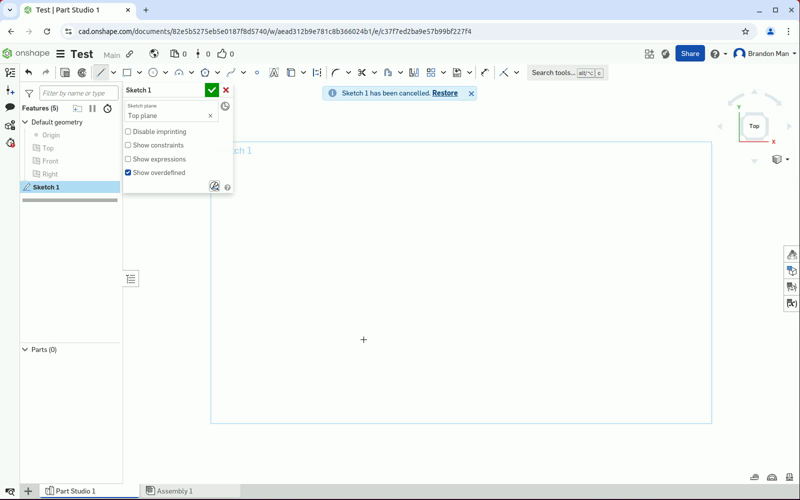
click(363, 339)
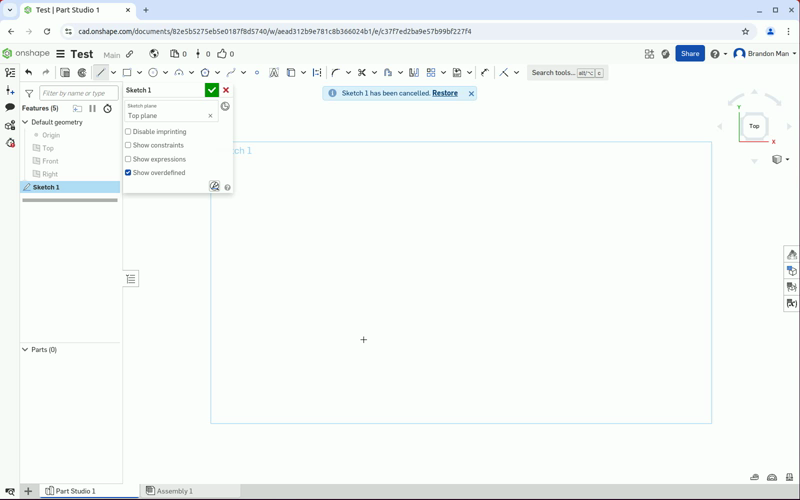
key_up(shift)
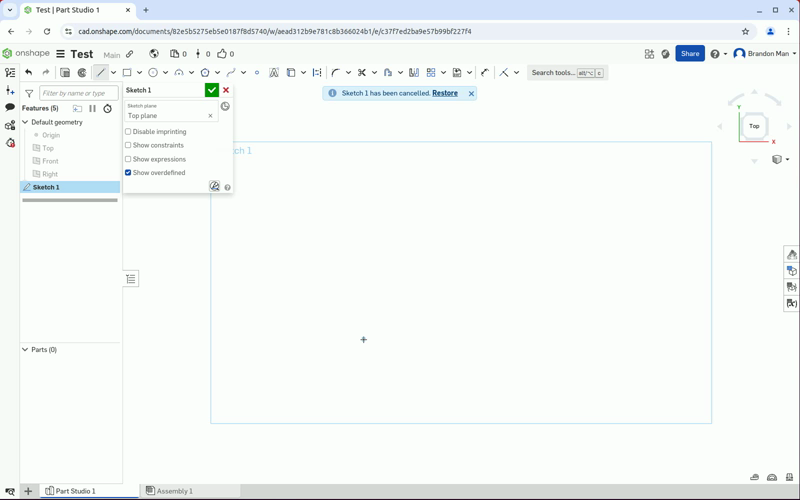
key_down(shift)
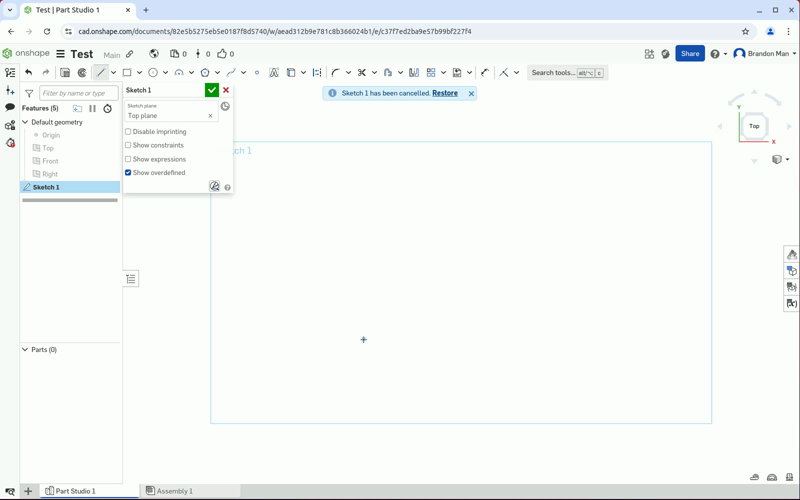
mouse_move(461, 394)
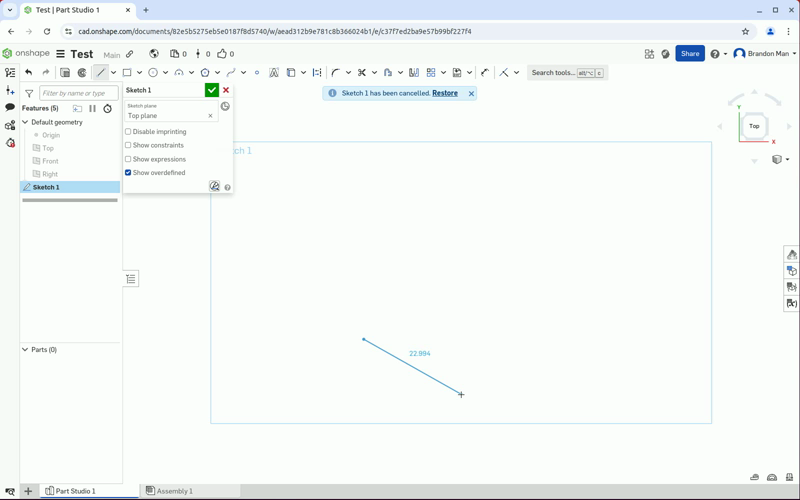
click(461, 394)
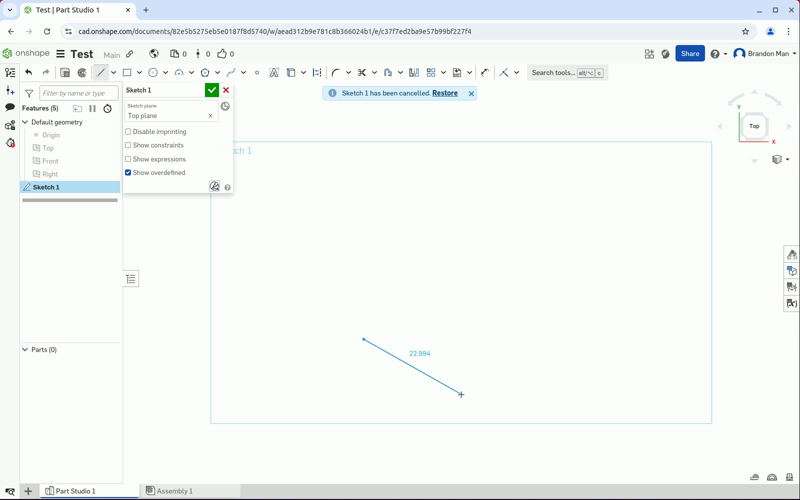
key_up(shift)
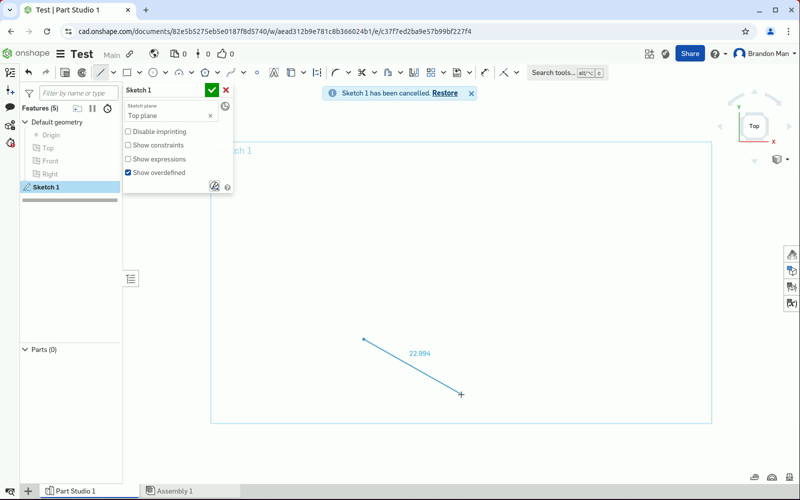
key_down(shift)
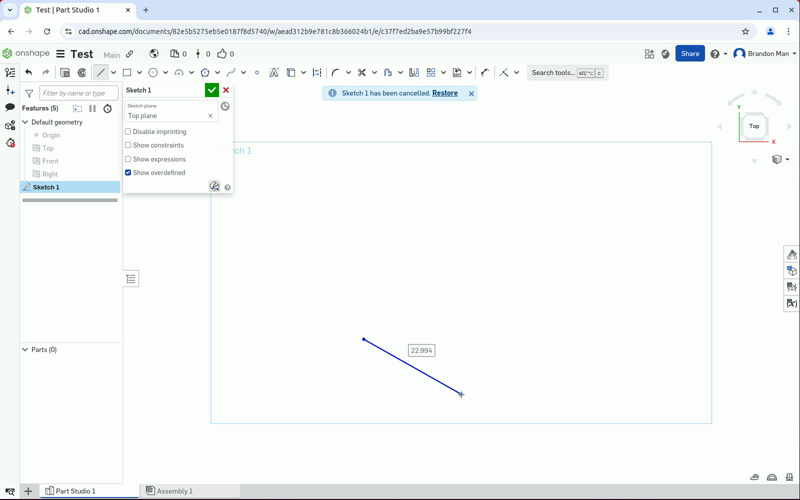
mouse_move(557, 339)
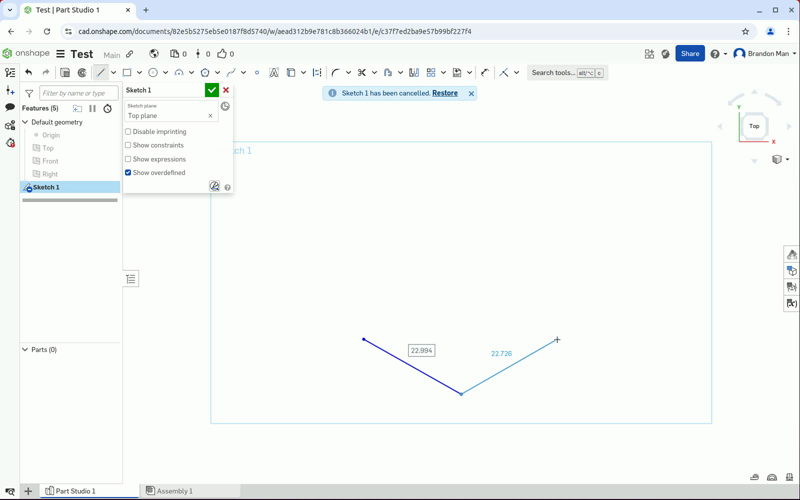
click(557, 339)
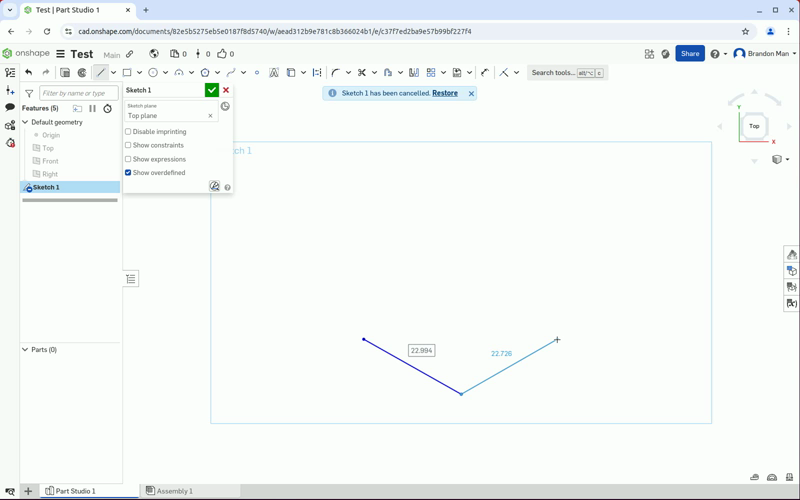
key_up(shift)
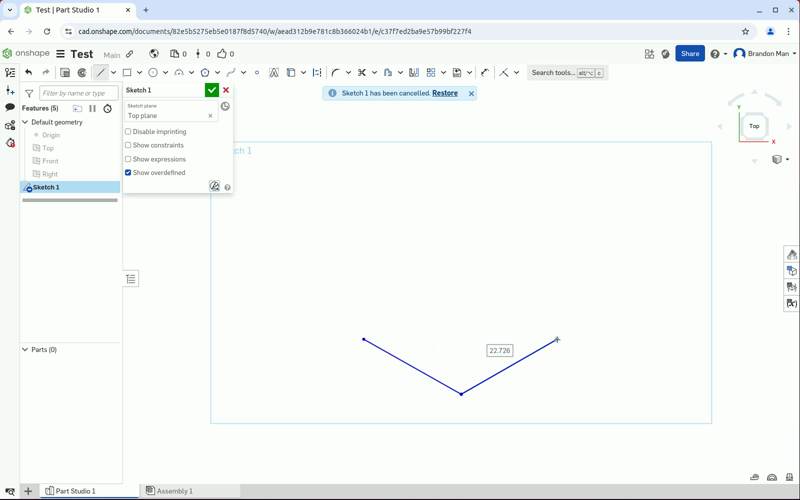
key_down(shift)
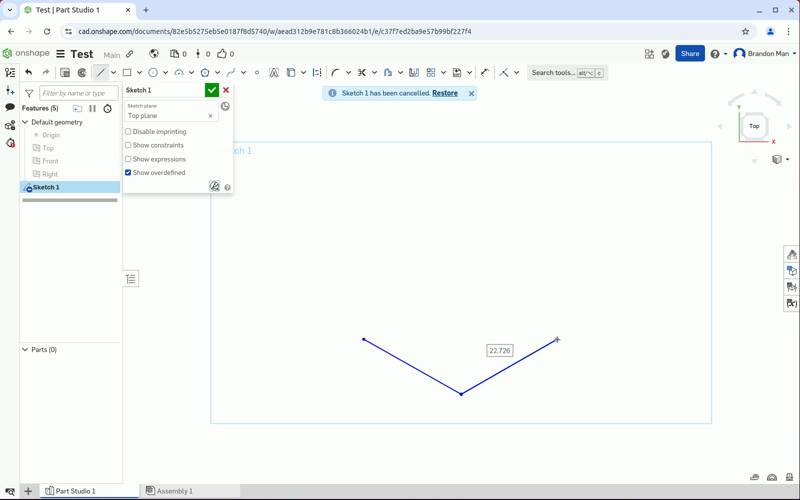
mouse_move(557, 227)
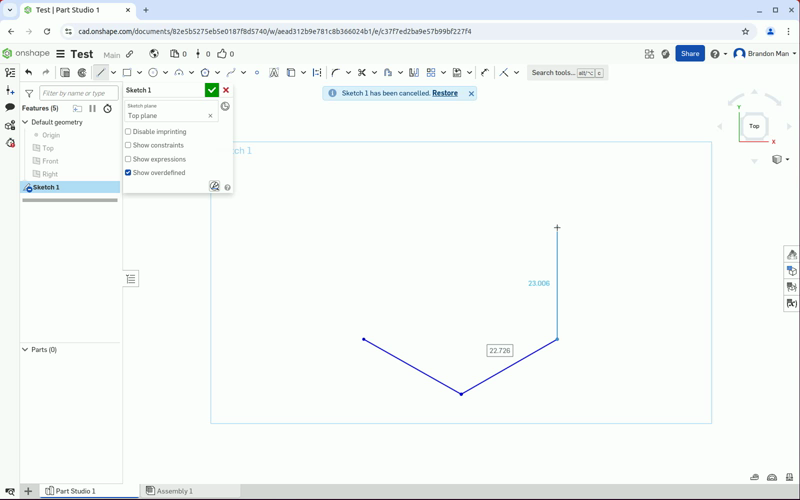
click(557, 227)
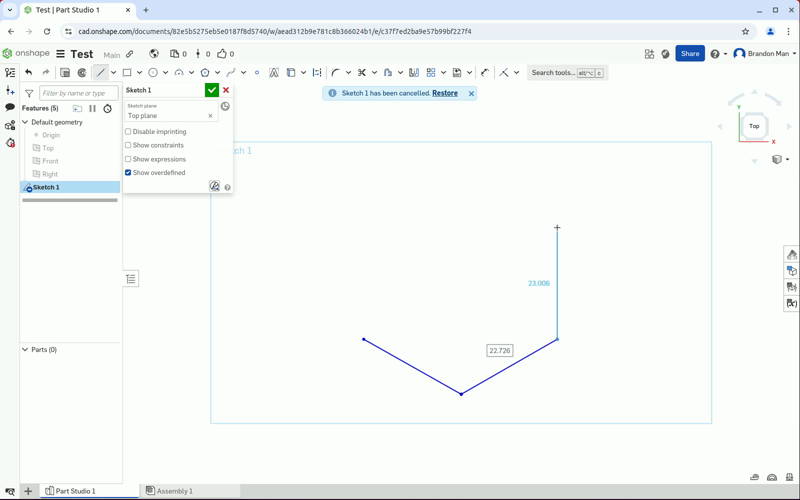
key_up(shift)
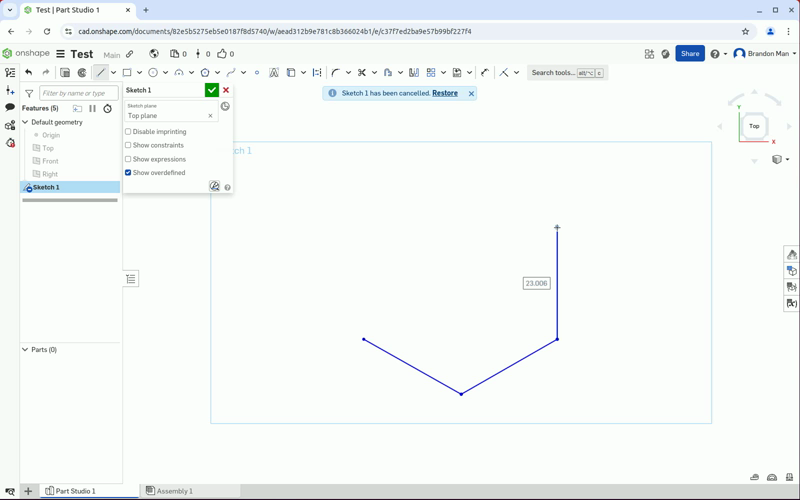
key_down(shift)
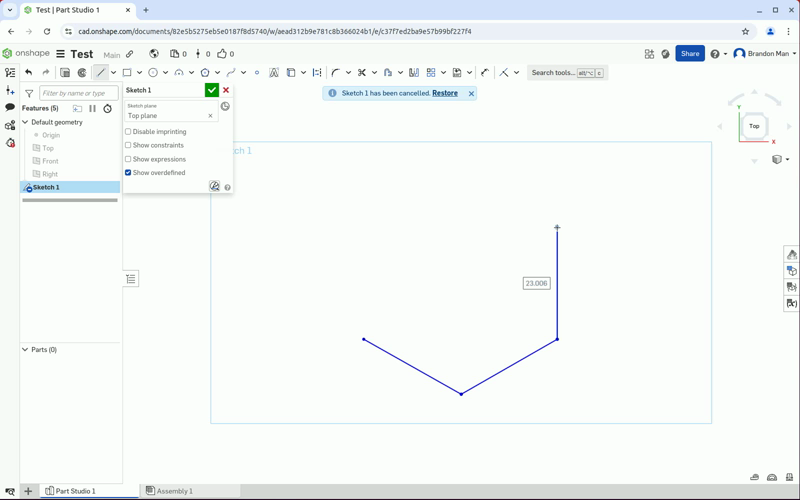
mouse_move(461, 171)
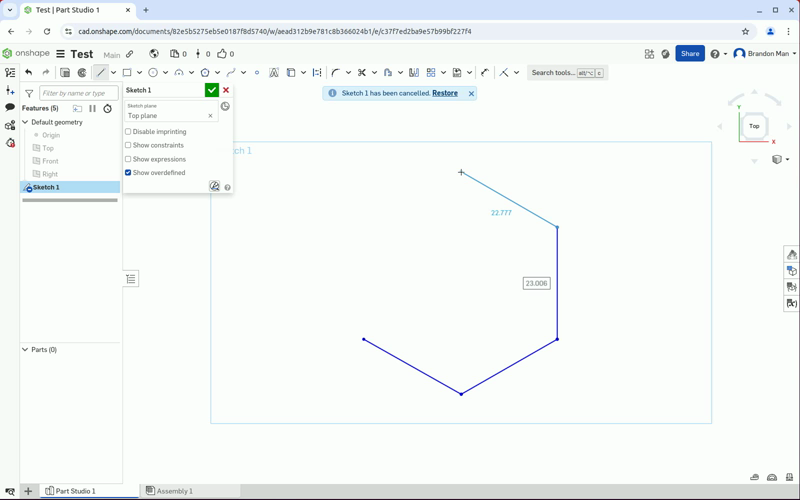
click(461, 171)
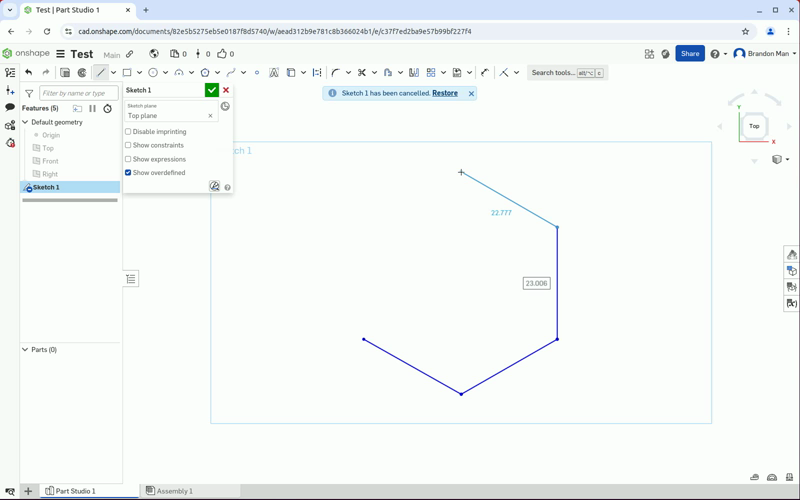
key_up(shift)
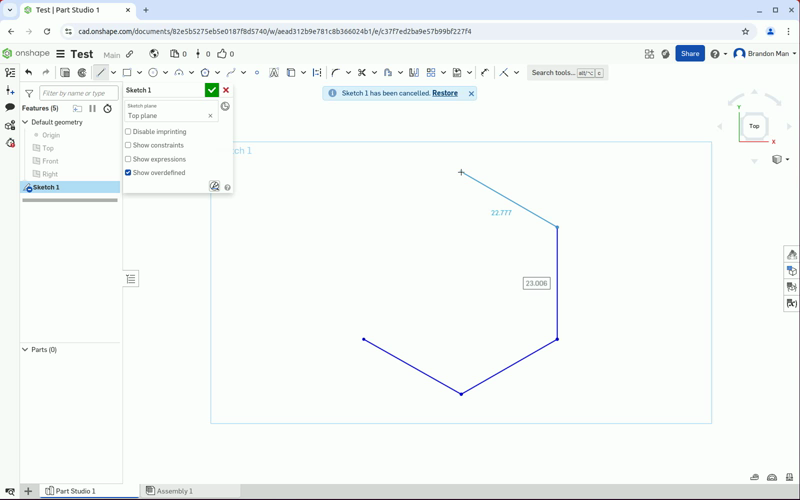
key_down(shift)
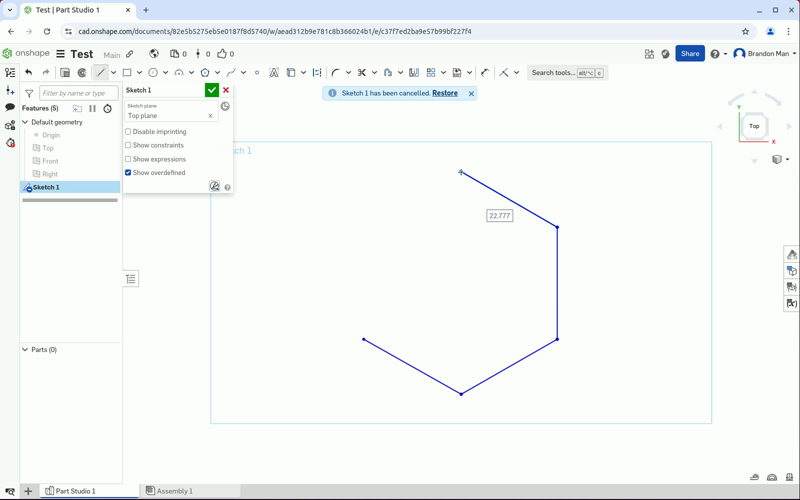
mouse_move(363, 227)
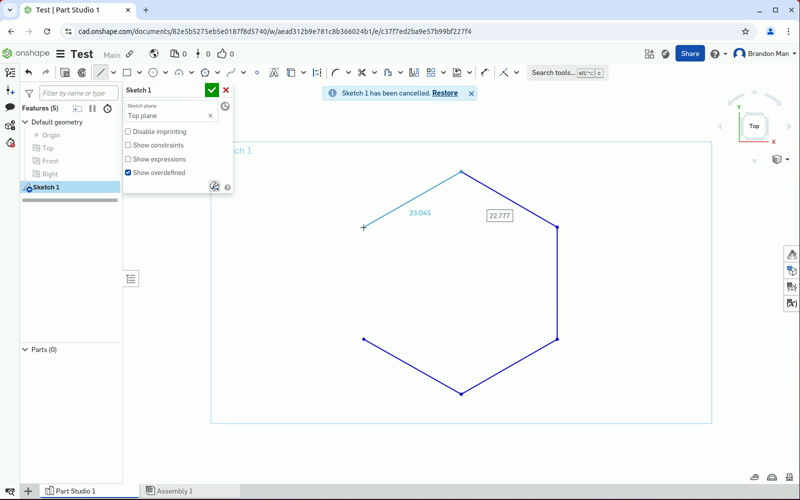
click(363, 227)
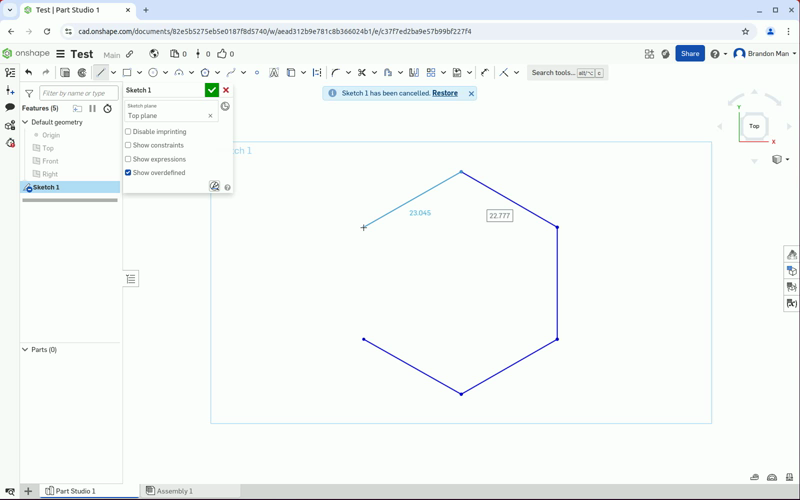
key_up(shift)
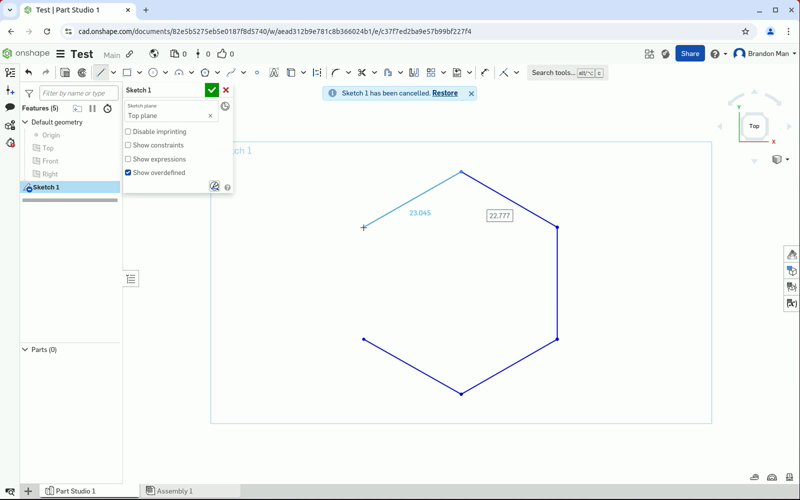
key_down(shift)
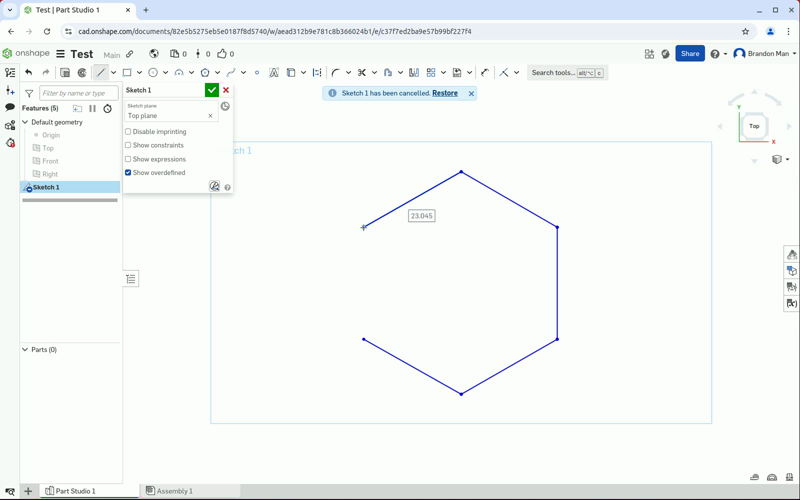
mouse_move(363, 339)
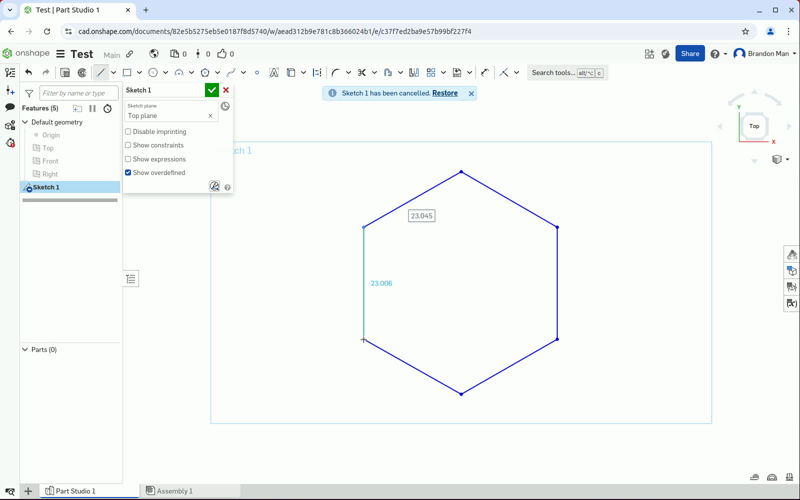
key_up(shift)
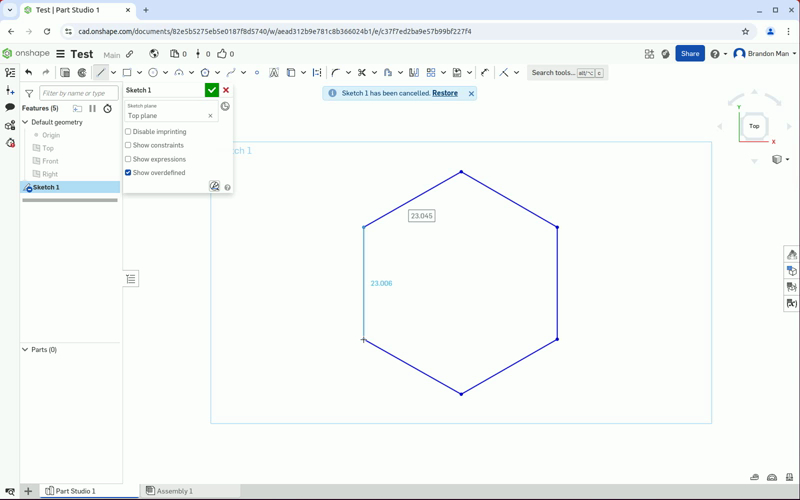
click(363, 339)
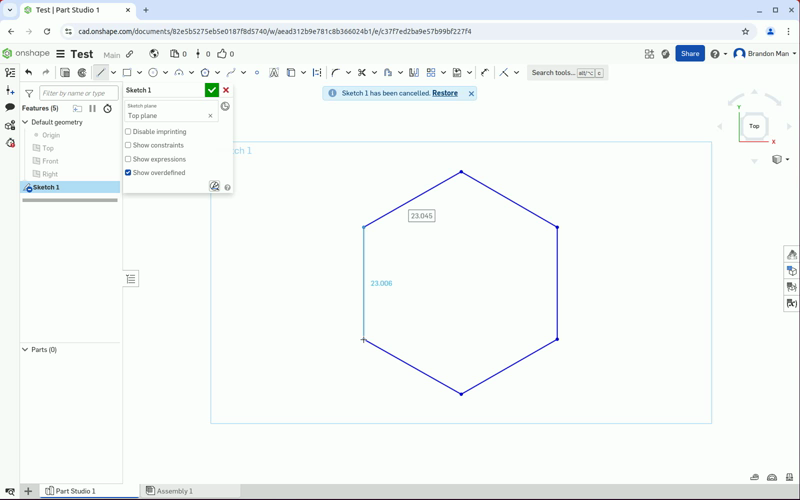
key(esc)
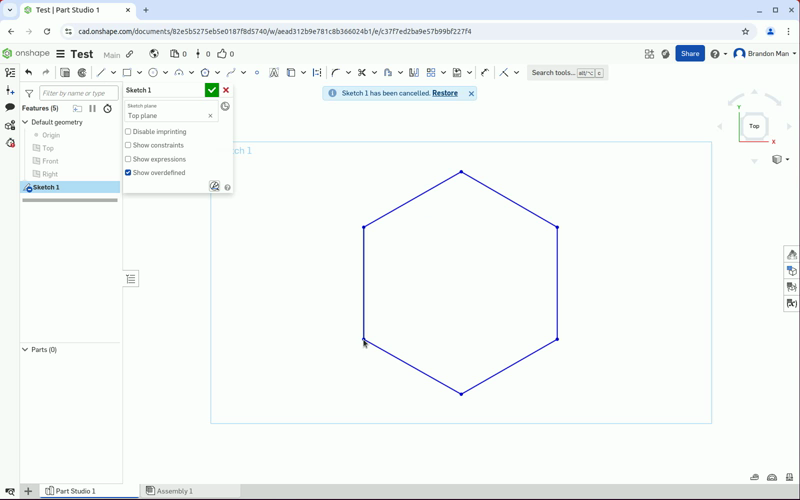
key(c)
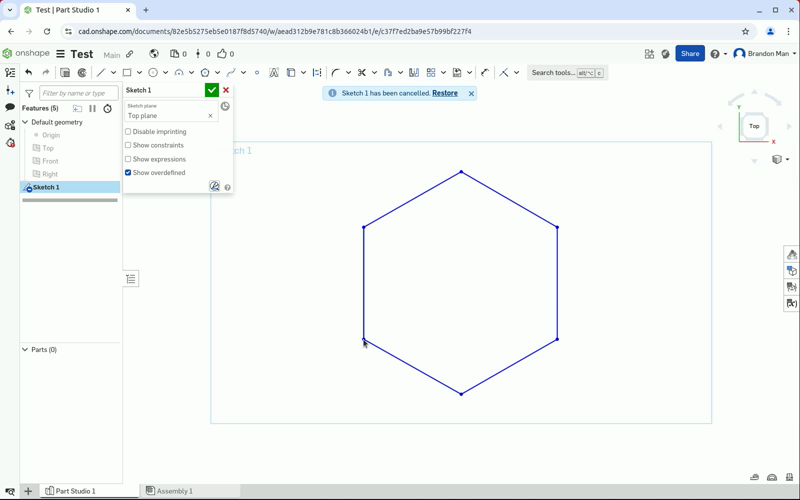
key_down(shift)
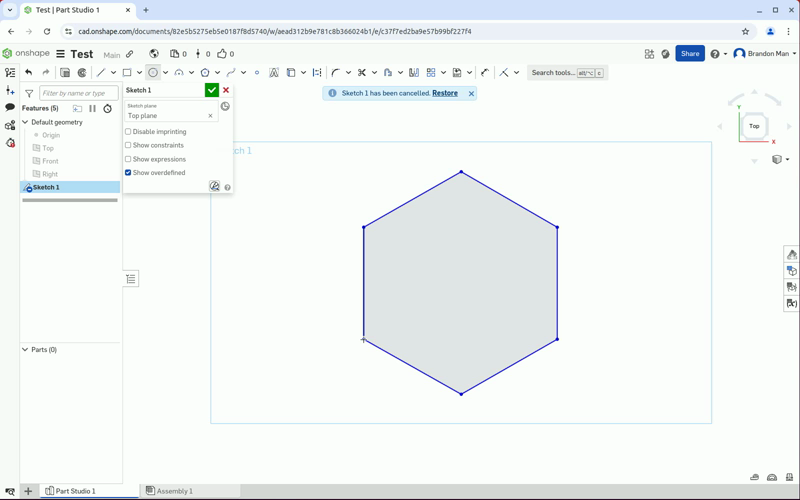
mouse_move(461, 284)
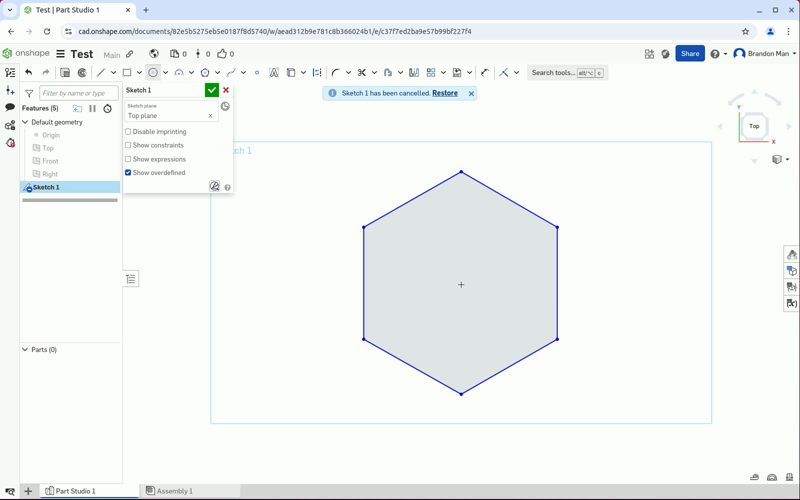
click(461, 284)
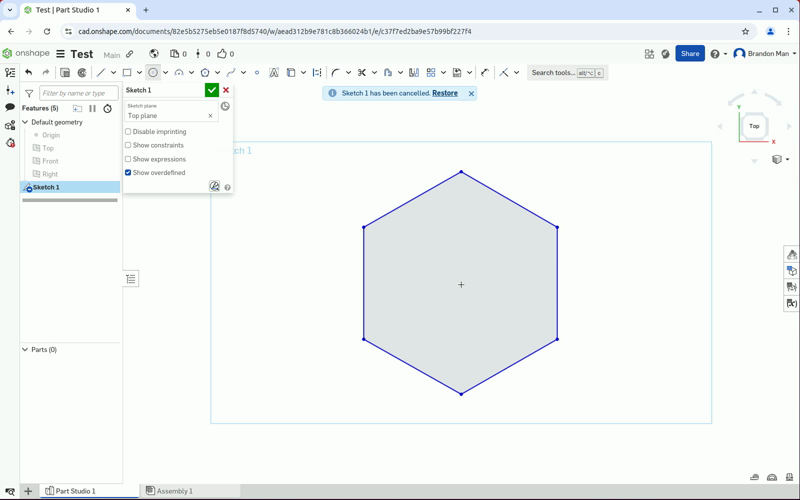
key_up(shift)
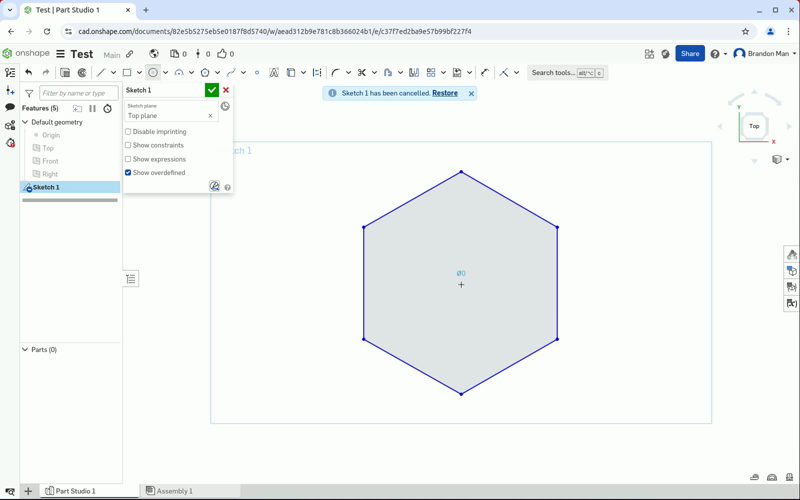
mouse_move(549, 284)
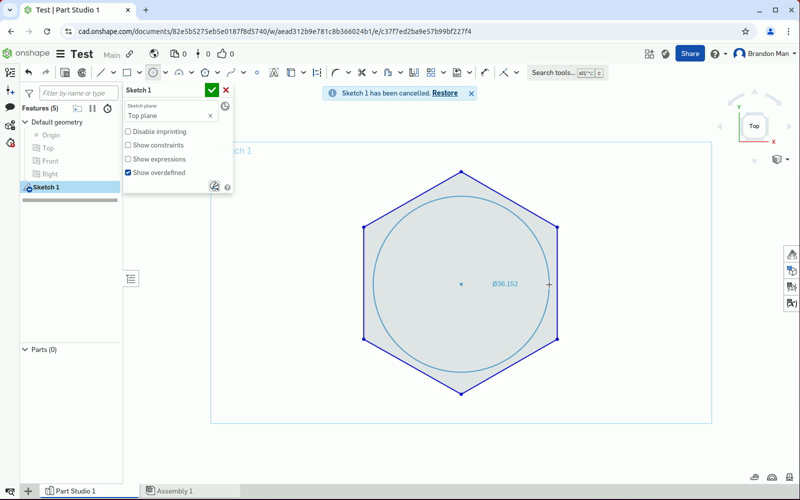
click(549, 284)
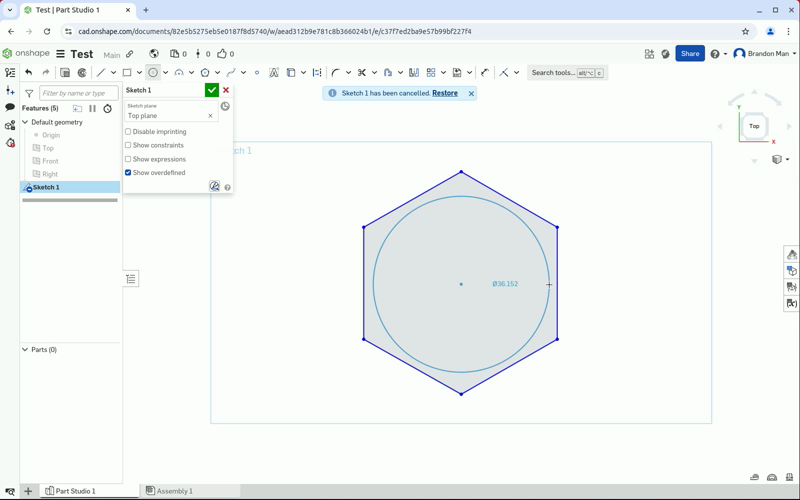
key(esc)
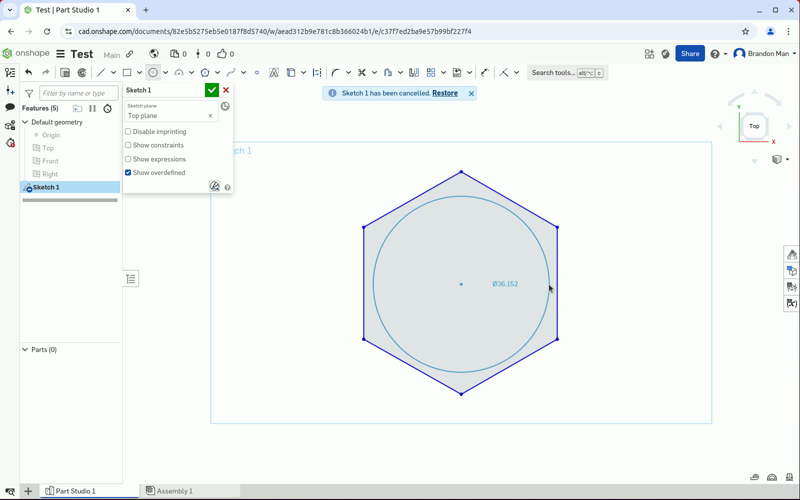
mouse_move(458, 383)
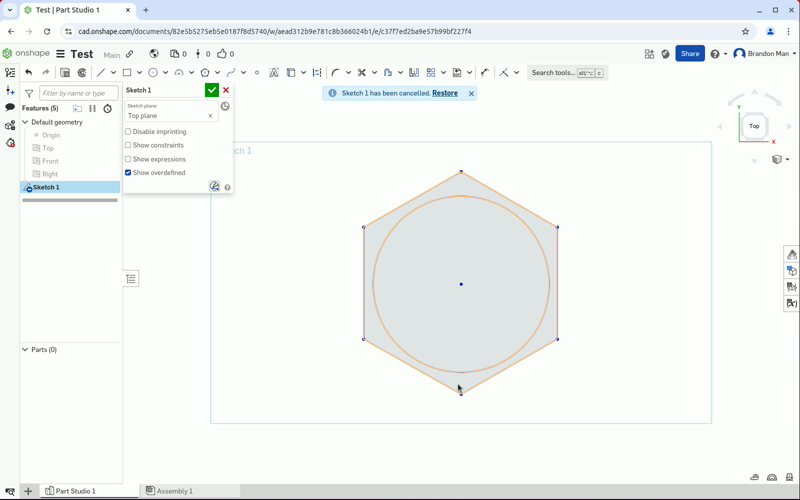
click(458, 383)
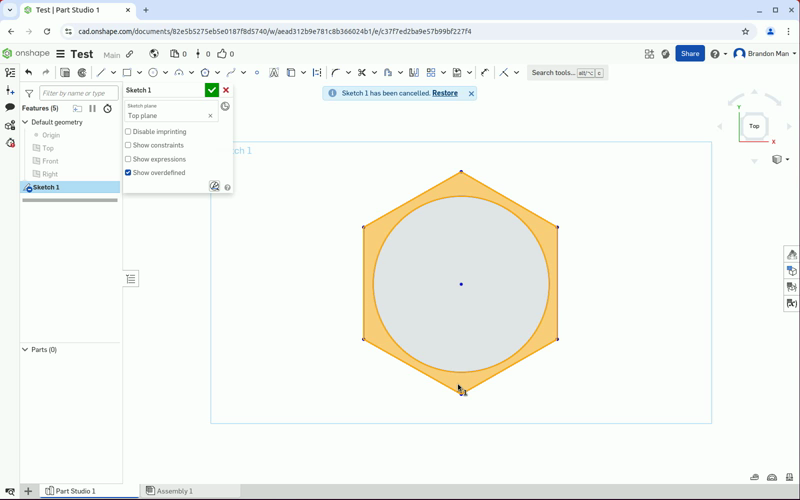
mouse_move(73, 352)
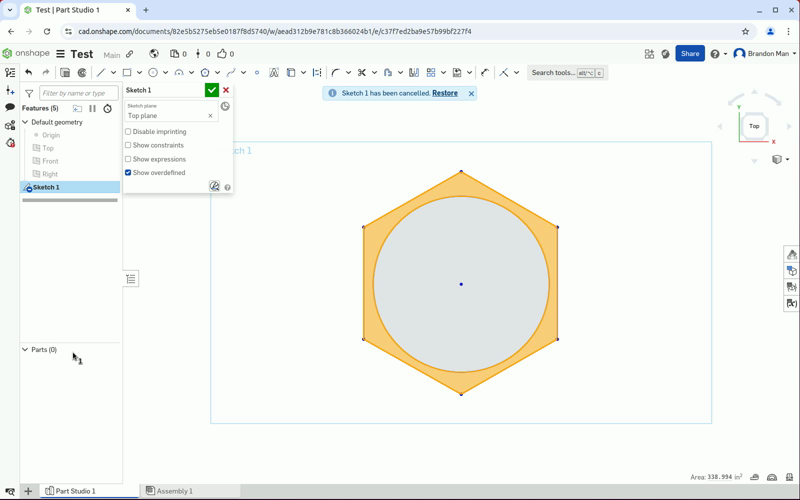
key(shift+y)
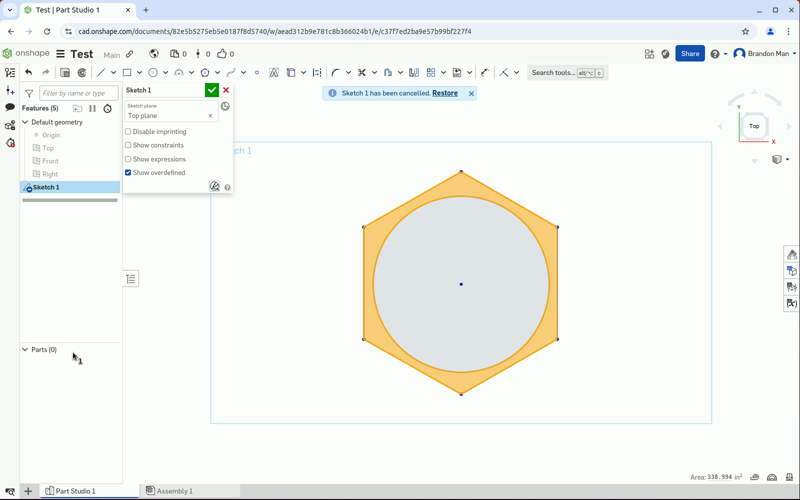
key(shift+e)
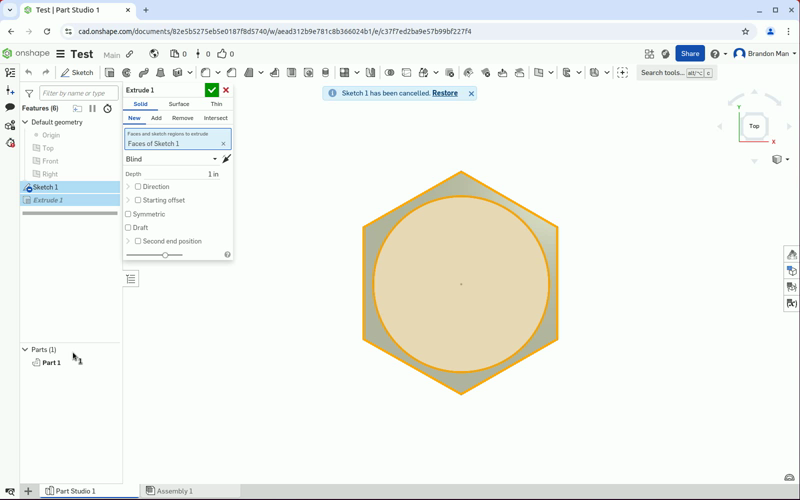
mouse_move(143, 106)
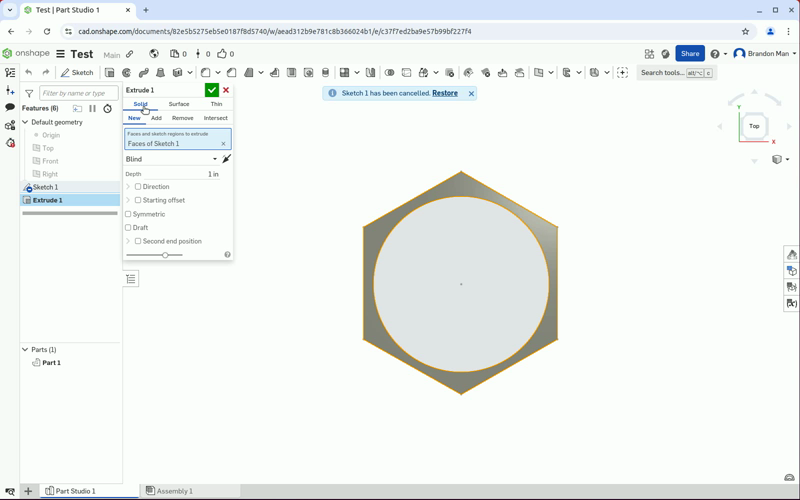
click(143, 106)
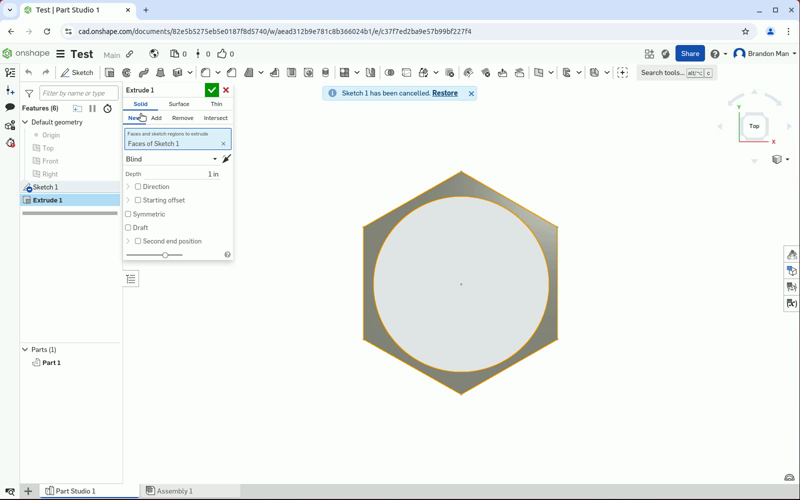
mouse_move(137, 120)
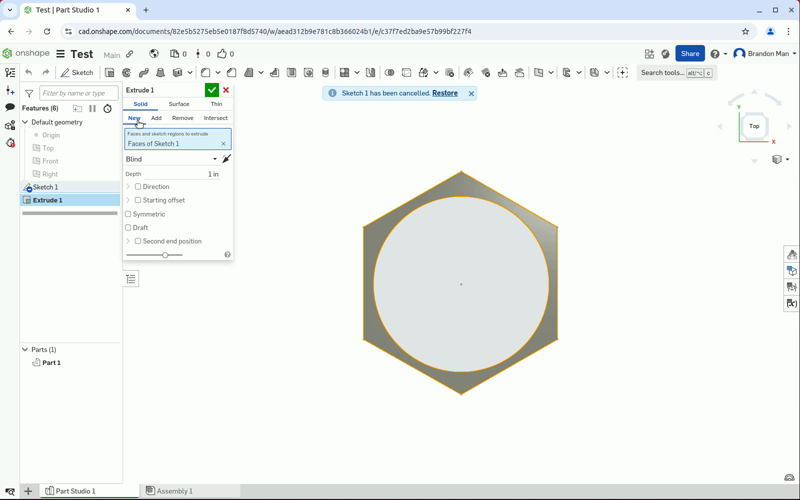
click(137, 120)
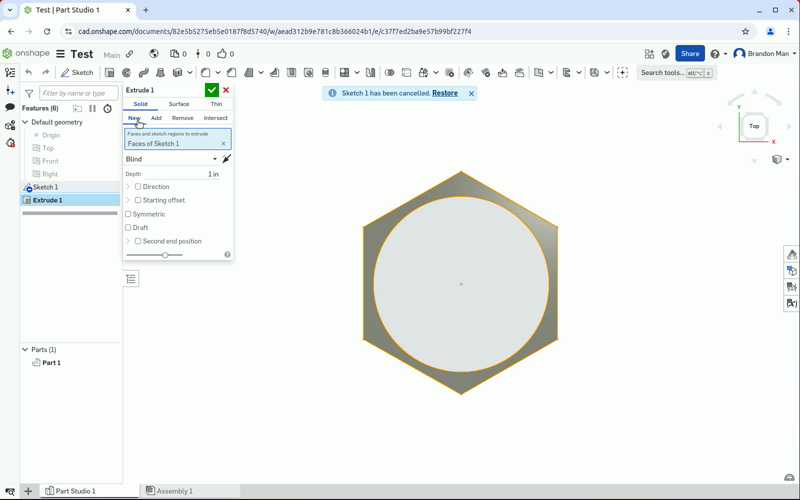
key(tab, 4)
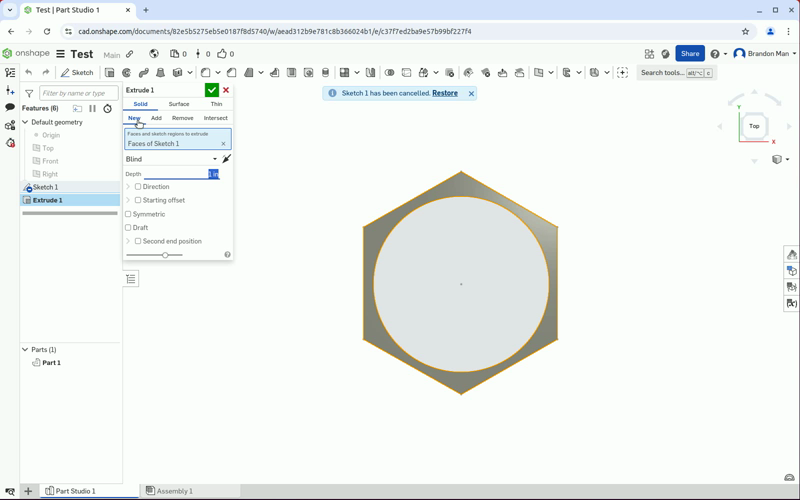
text(8.906)
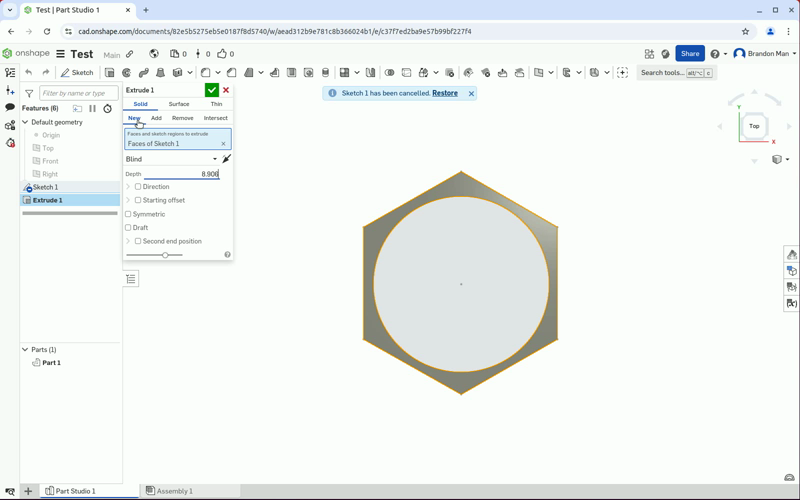
key(enter)
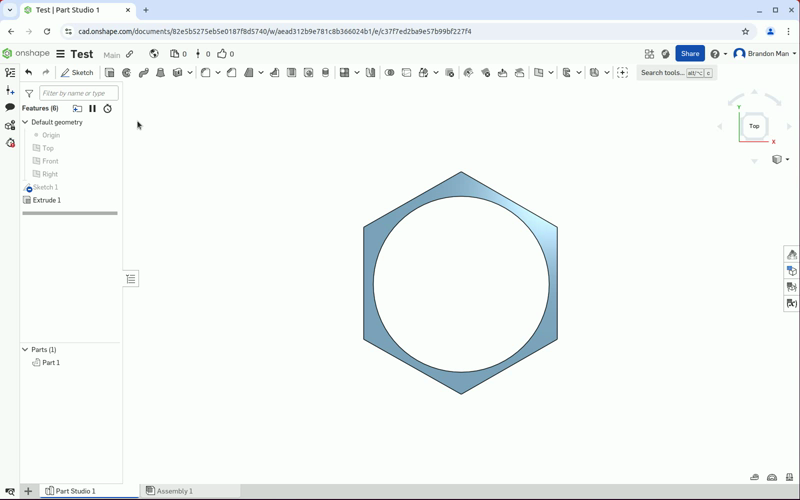
key(shift+h)
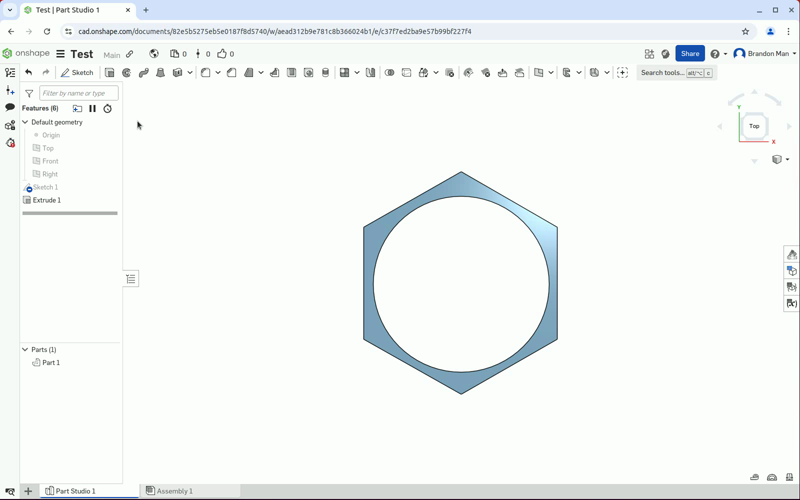
key(shift+h)
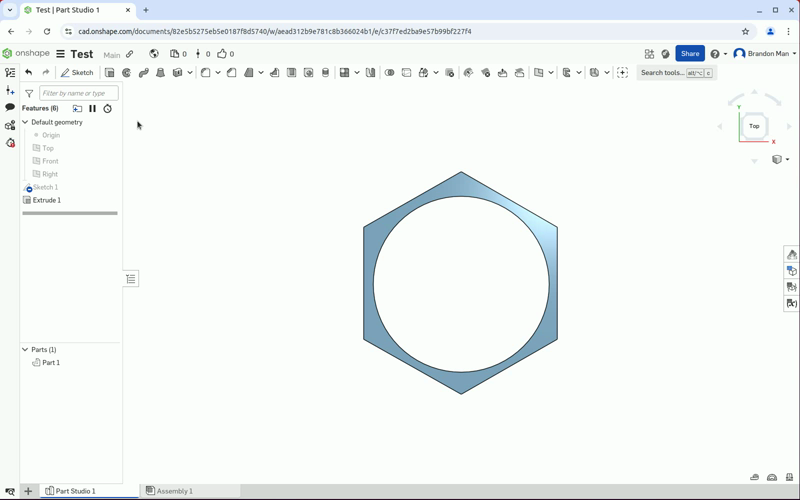
mouse_move(73, 189)
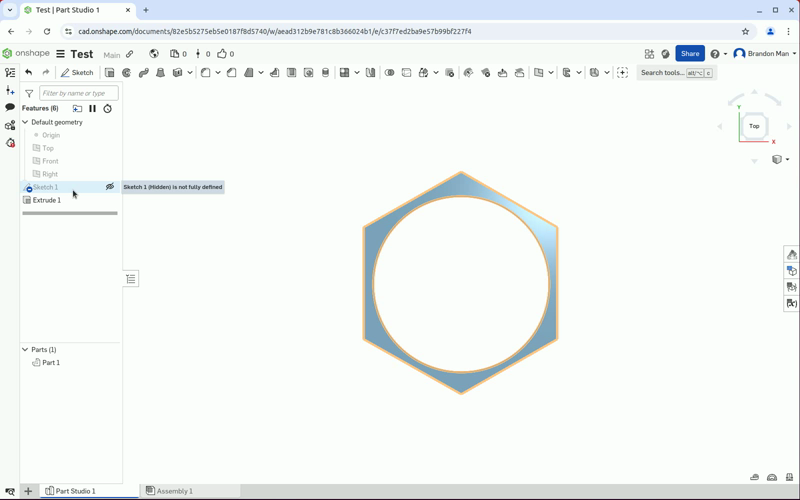
click(73, 189)
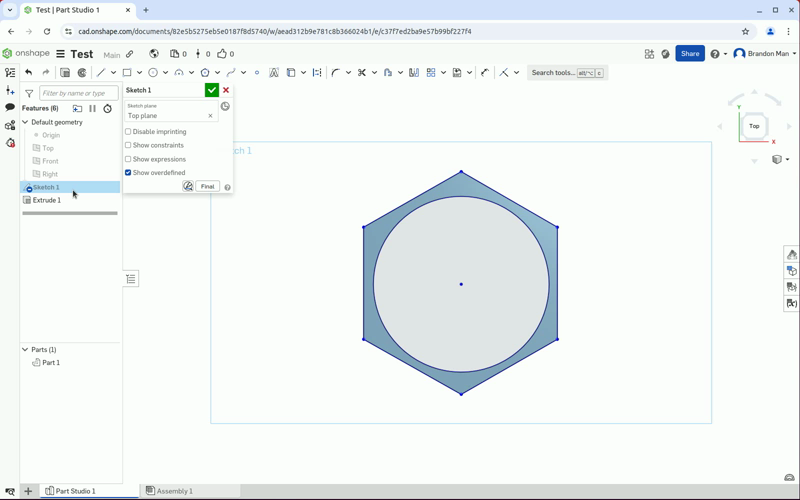
mouse_move(229, 92)
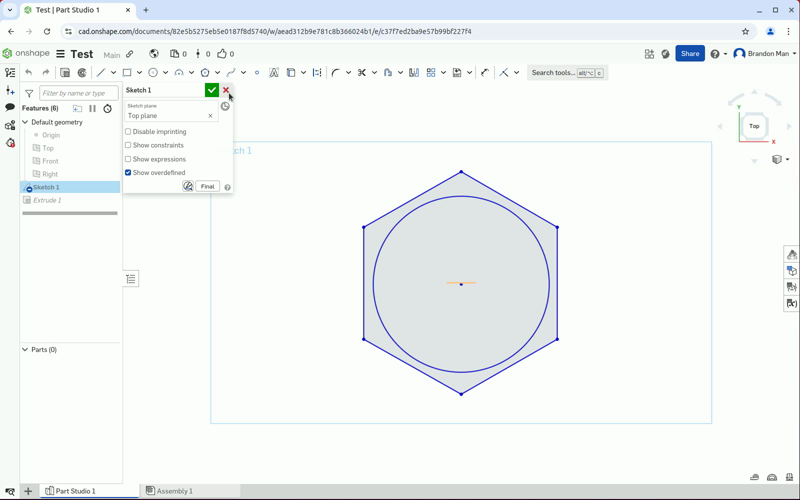
click(229, 92)
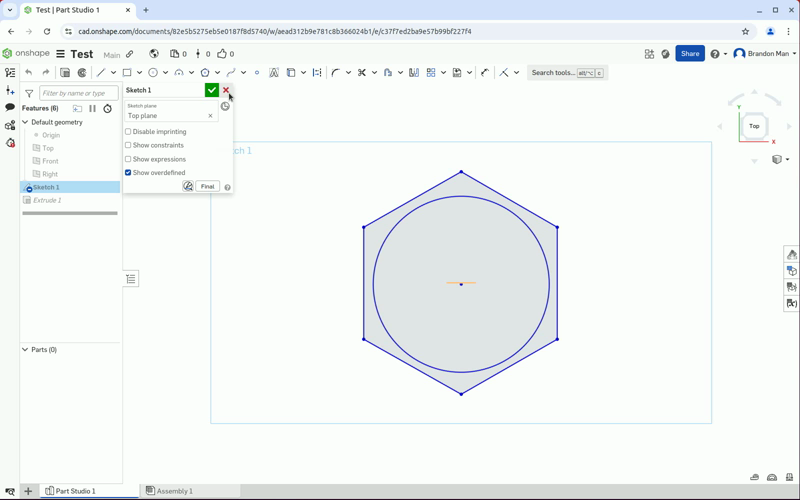
key(shift+s)
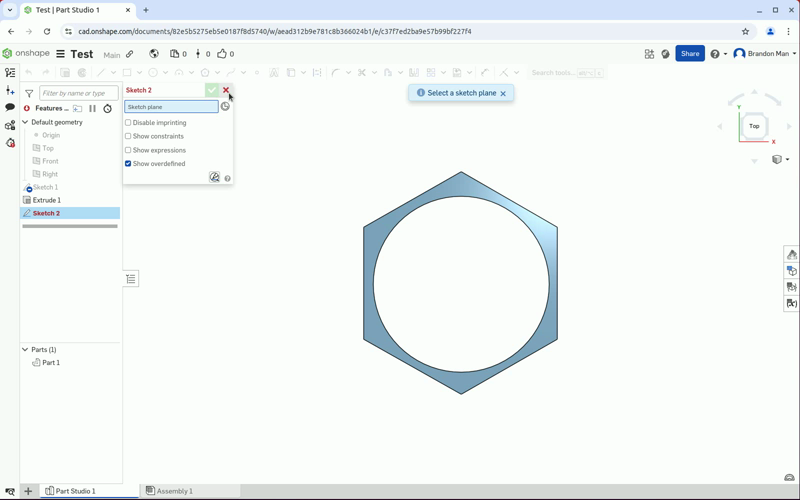
mouse_move(73, 150)
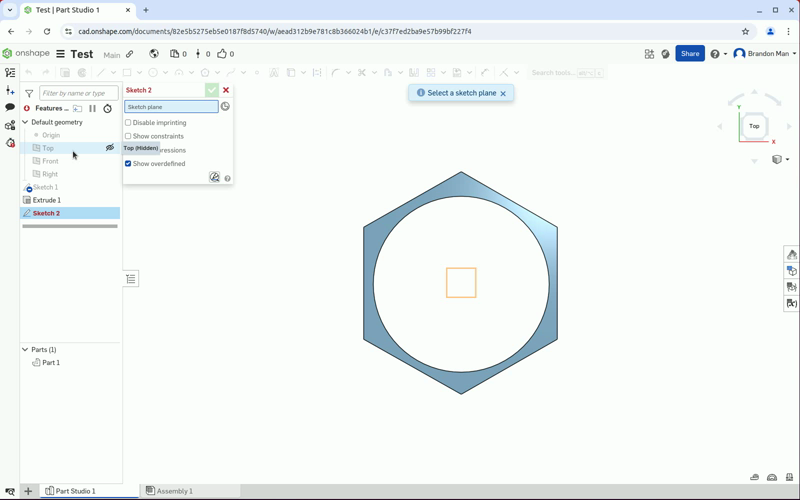
click(73, 150)
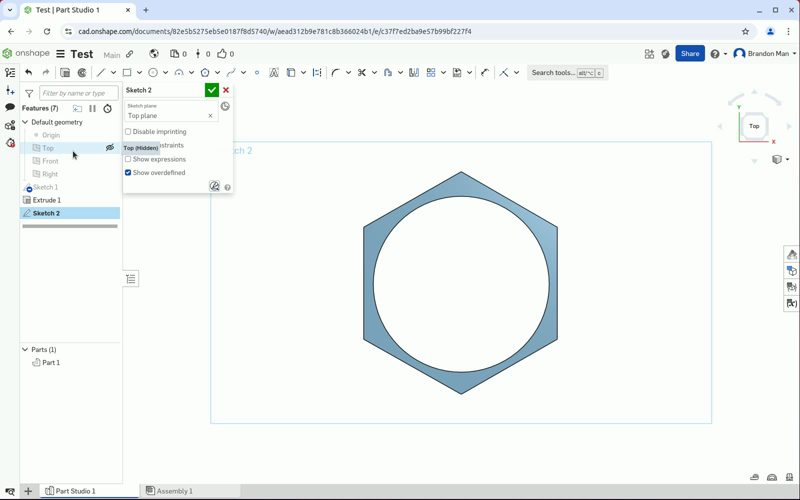
mouse_move(73, 352)
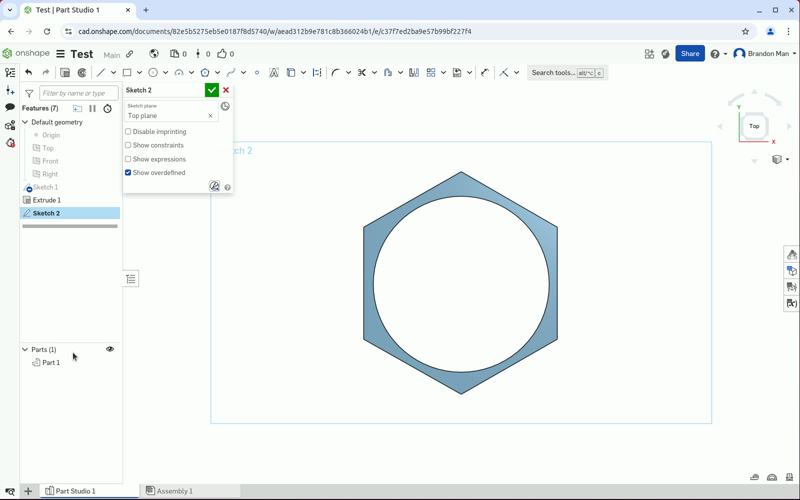
key(y)
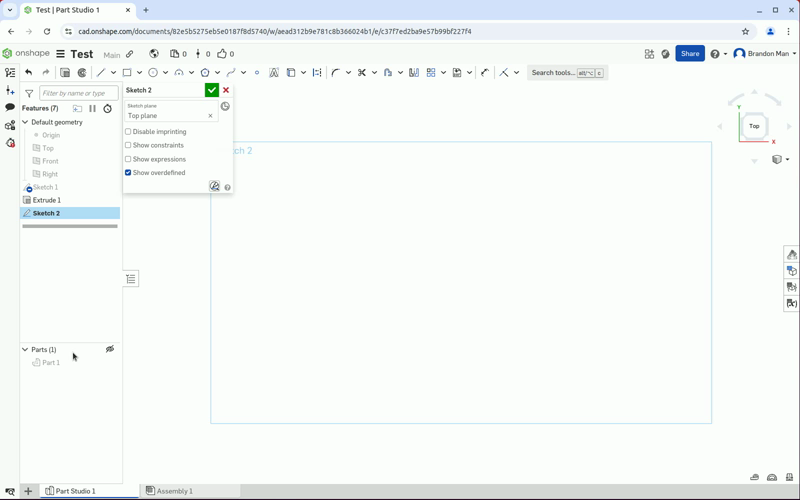
key(c)
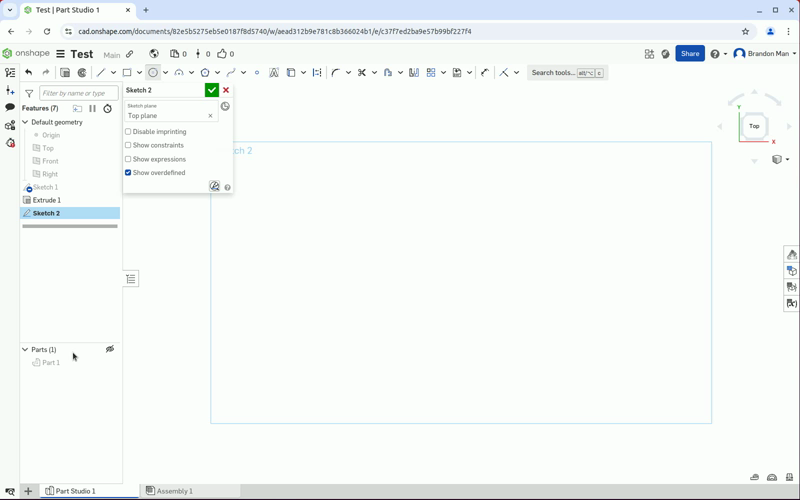
key_down(shift)
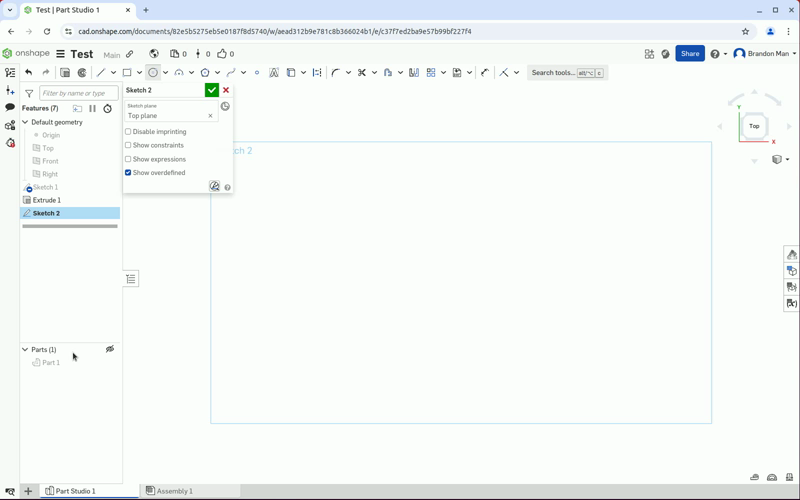
mouse_move(461, 282)
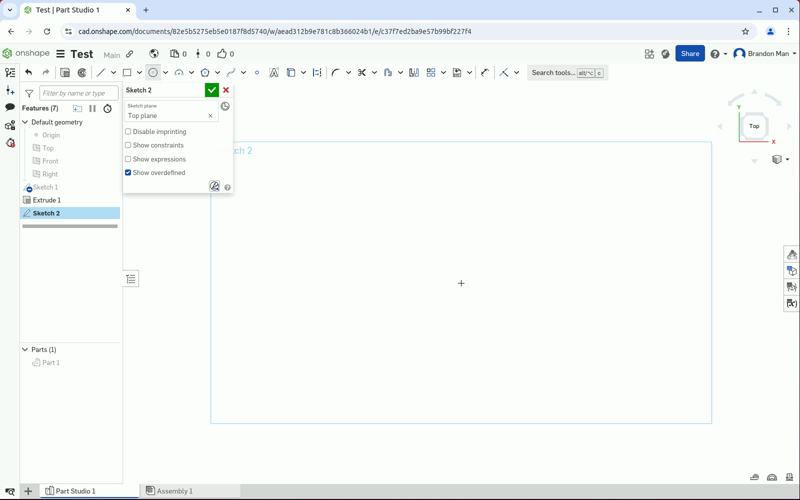
click(461, 282)
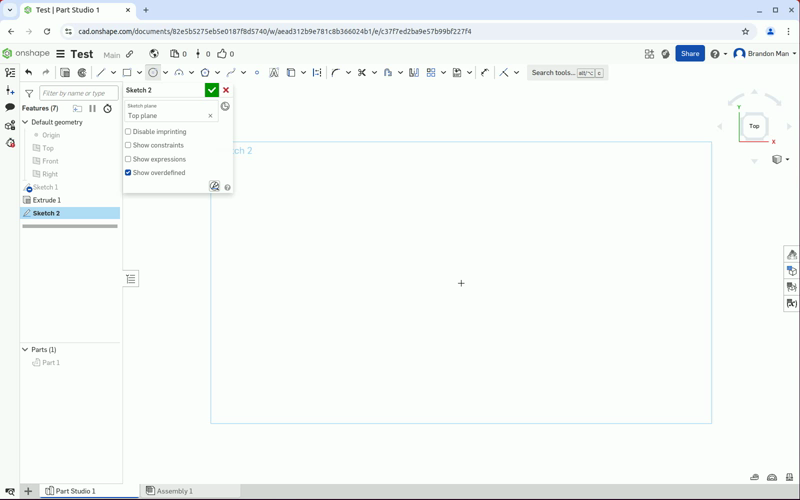
key_up(shift)
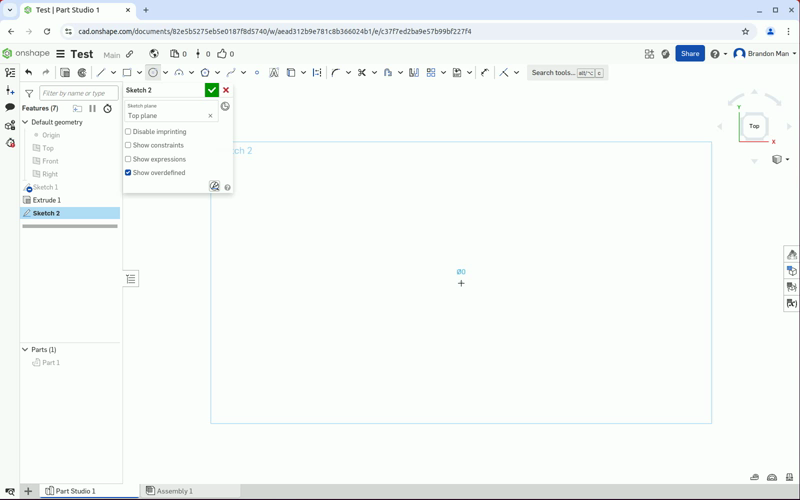
mouse_move(549, 282)
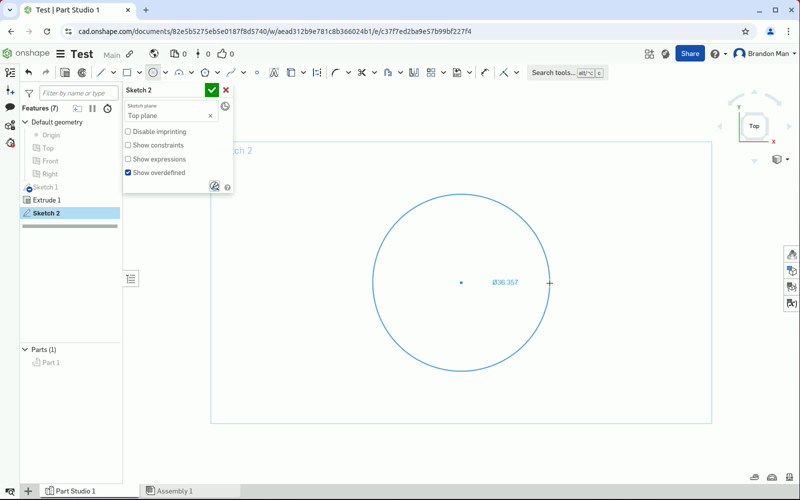
click(549, 282)
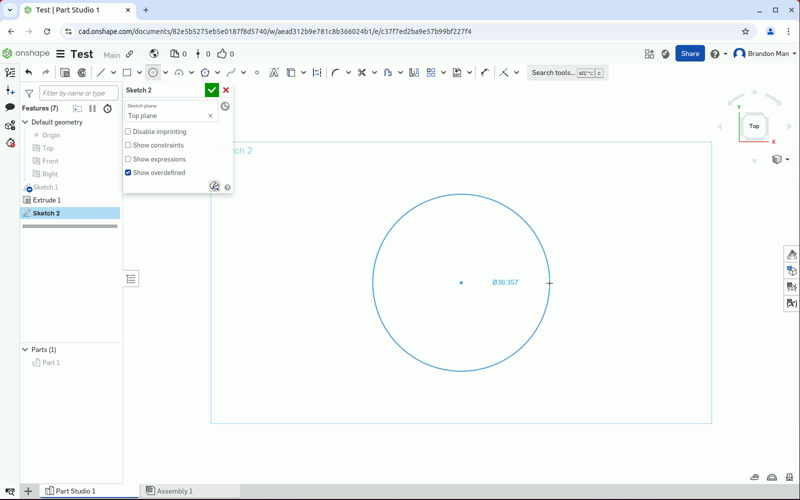
key(esc)
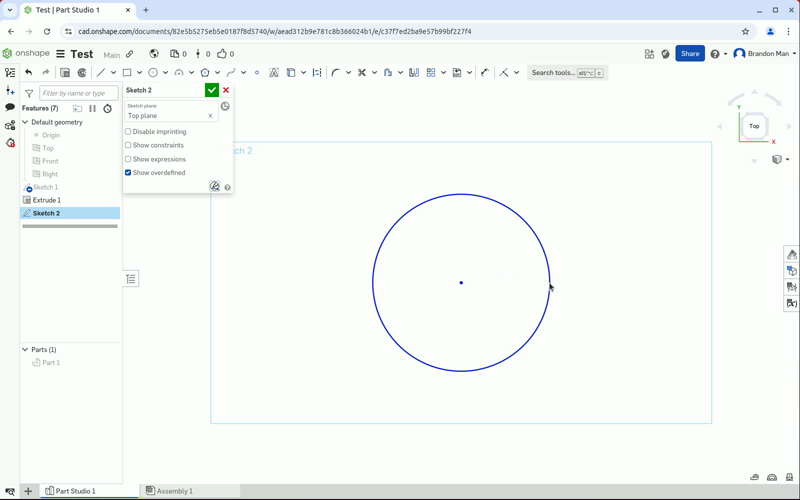
mouse_move(463, 232)
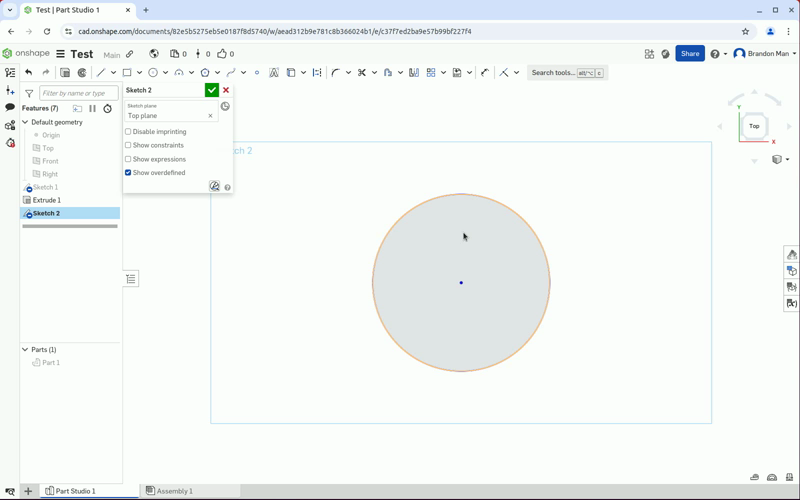
click(463, 232)
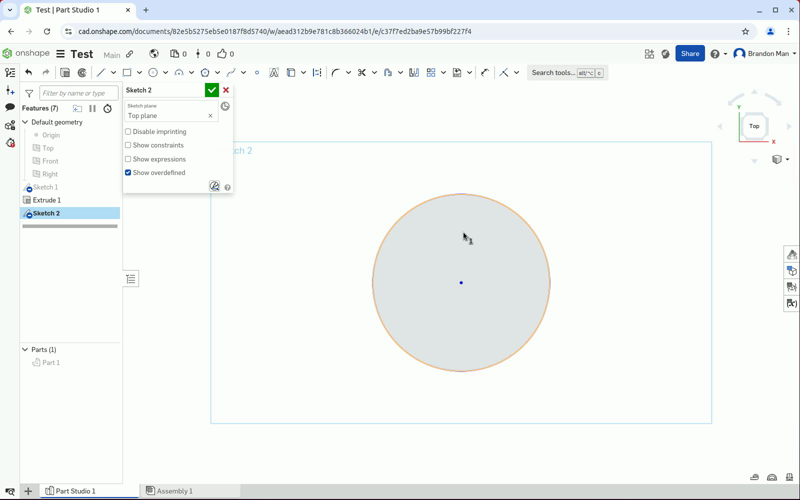
mouse_move(73, 352)
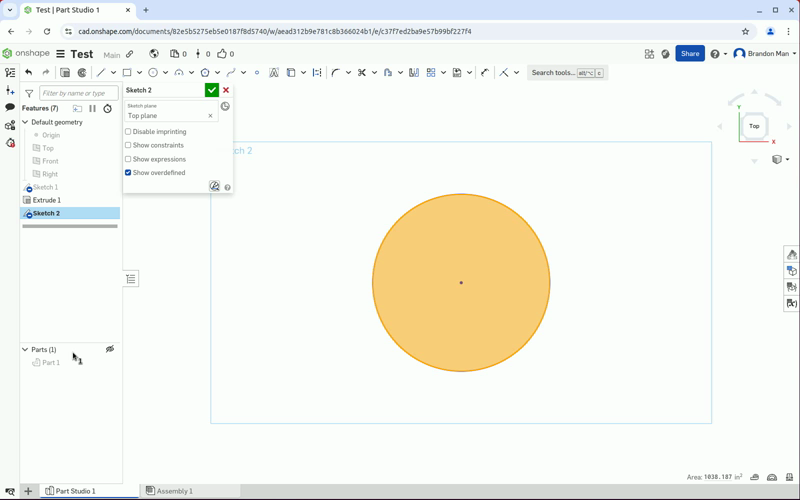
key(shift+y)
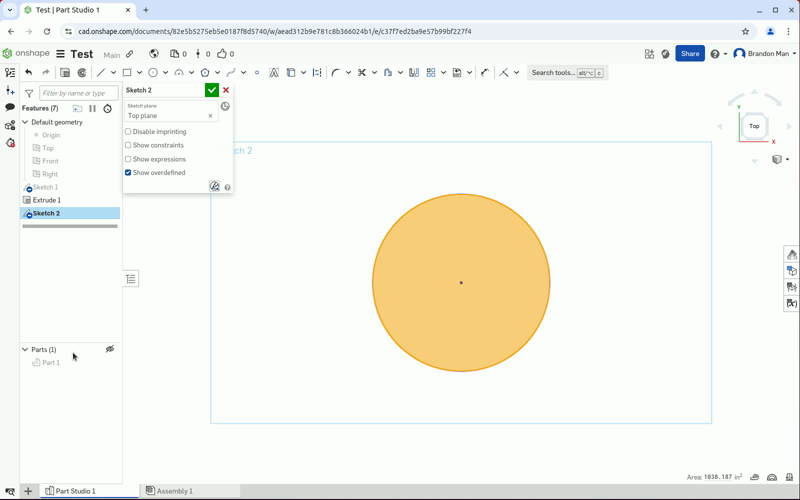
key(shift+e)
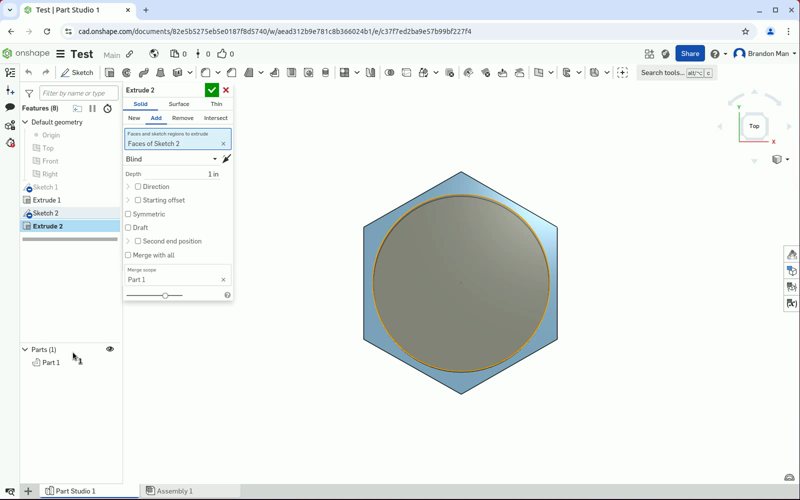
mouse_move(143, 106)
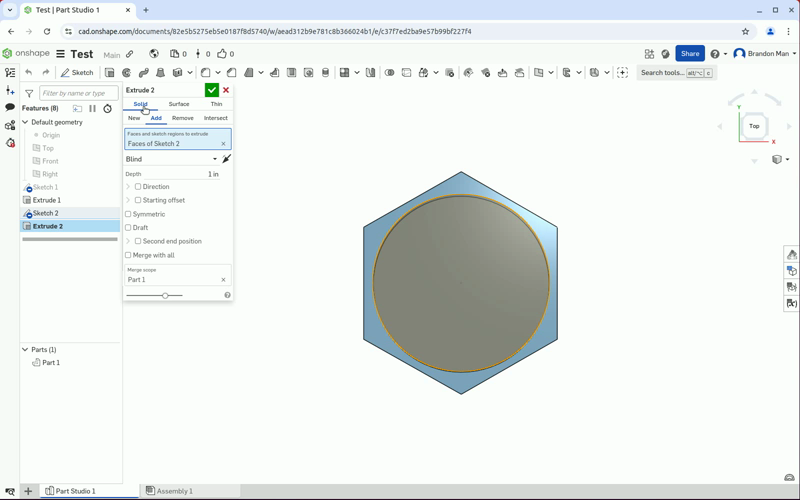
click(143, 106)
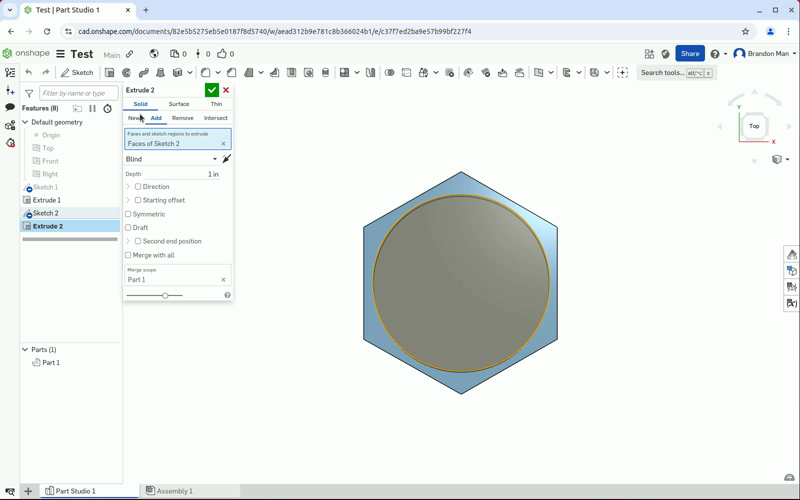
mouse_move(137, 120)
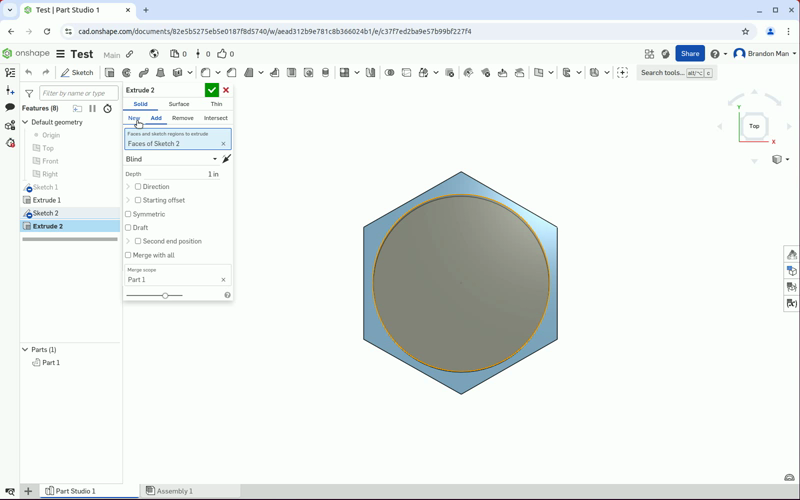
click(137, 120)
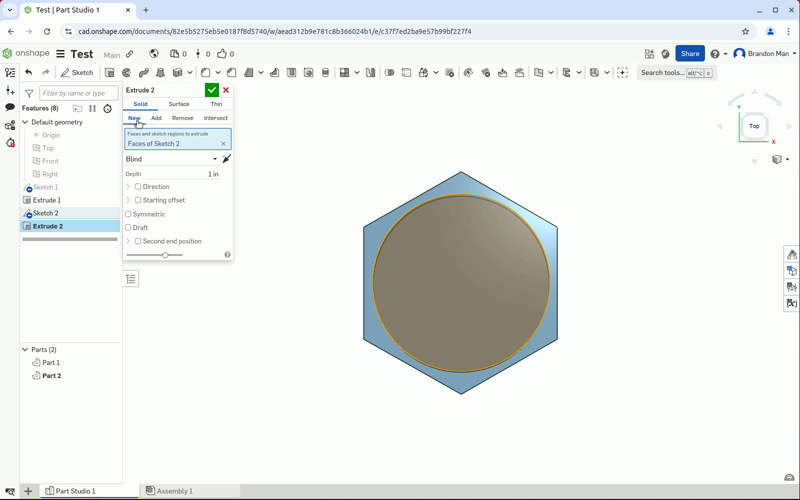
key(tab, 4)
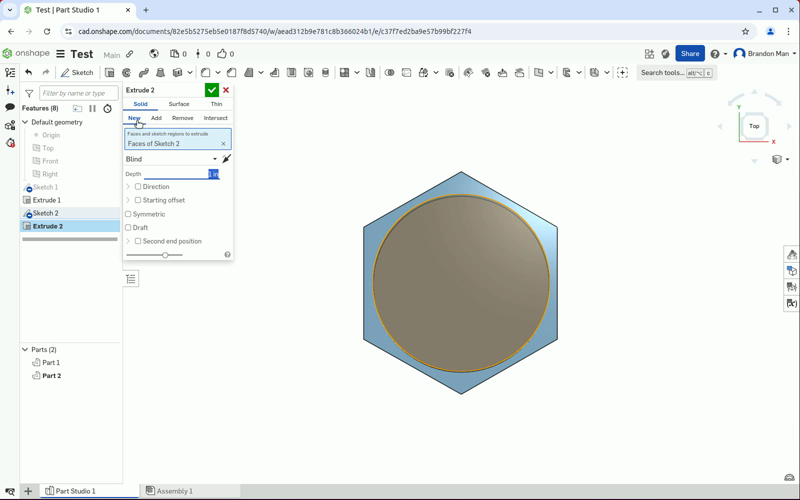
text(8.906)
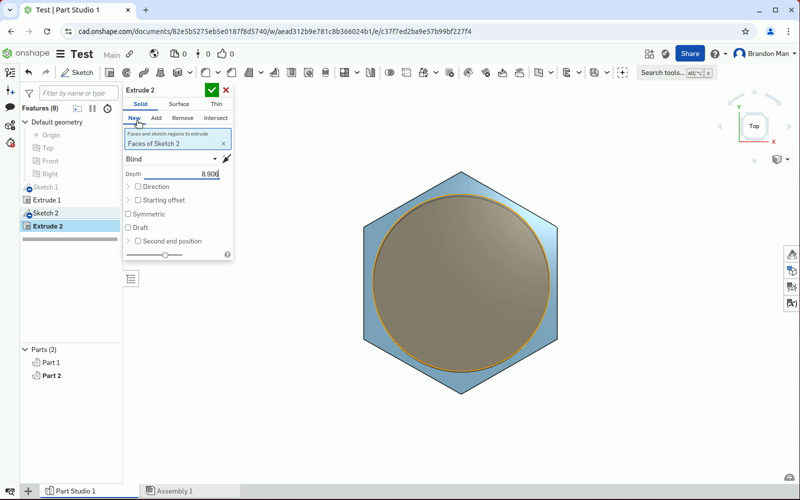
key(enter)
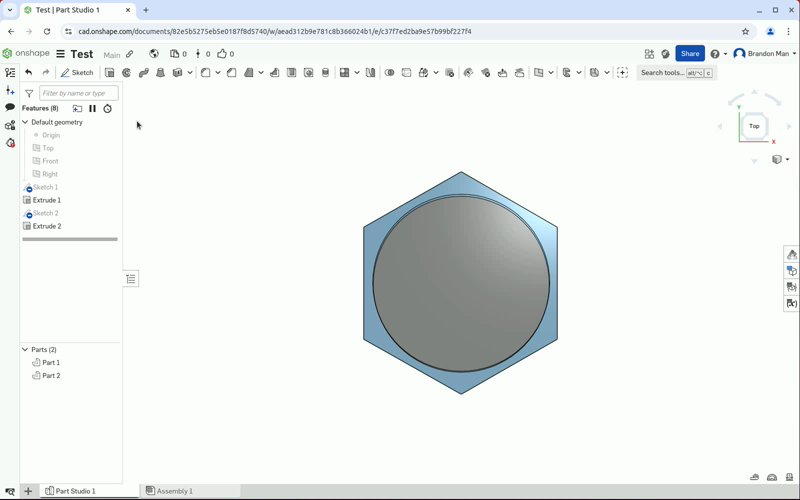
key(shift+h)
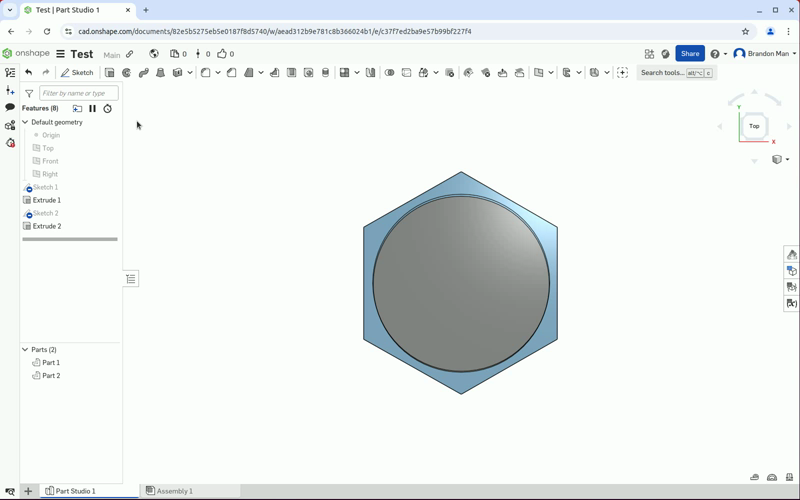
key(shift+h)
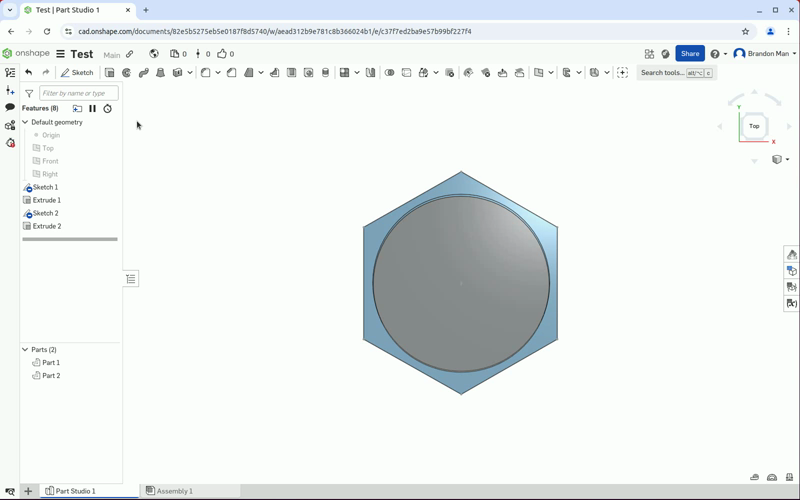
key(shift+7)
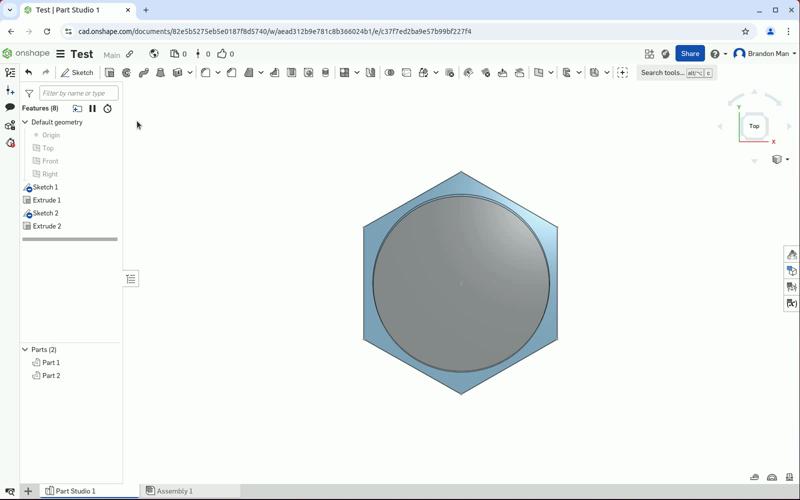
key(up, 3)
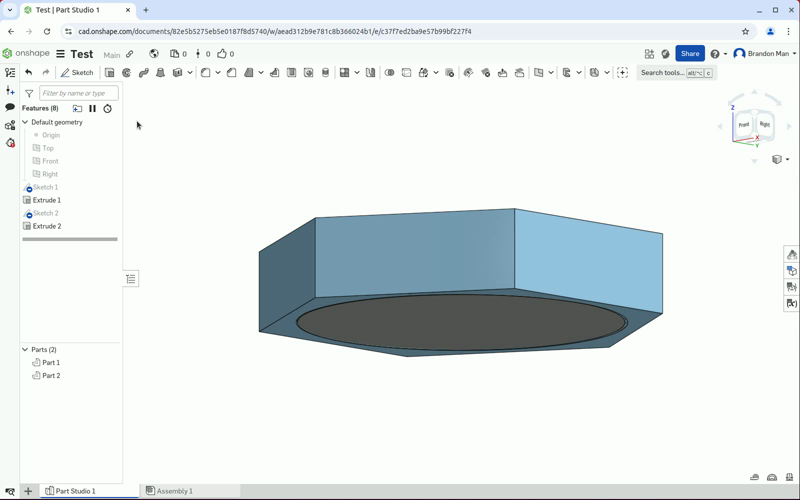
key(left, 3)
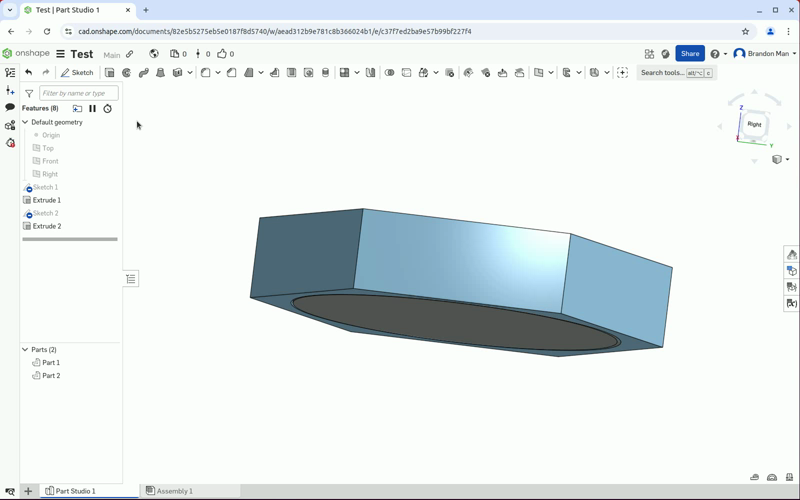
key(right, 3)
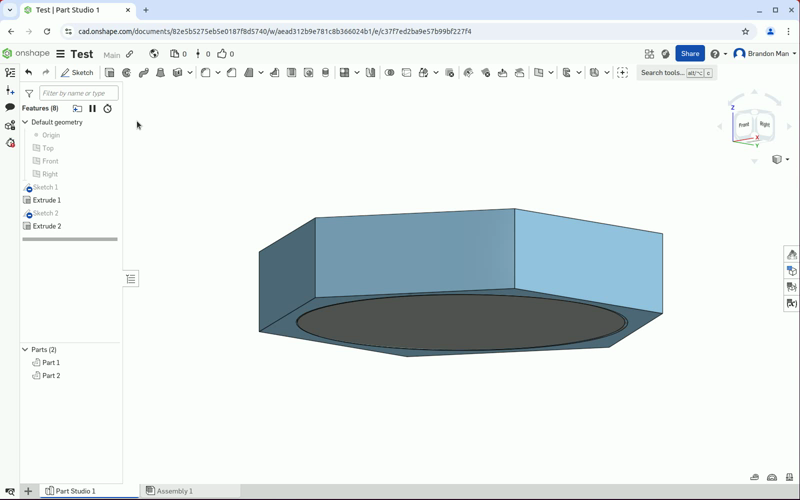
key(down, 3)
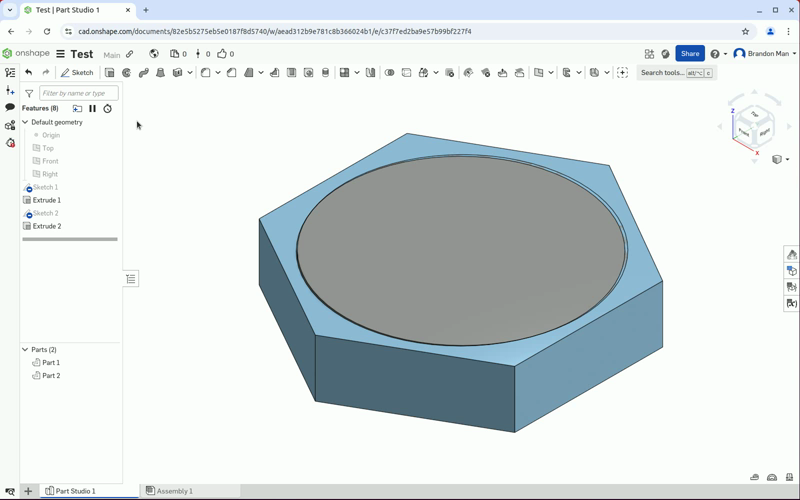
mouse_move(73, 189)
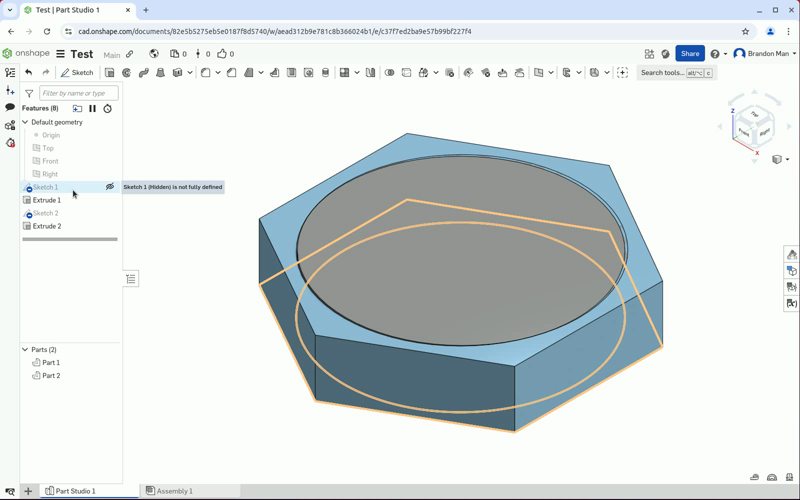
click(73, 189)